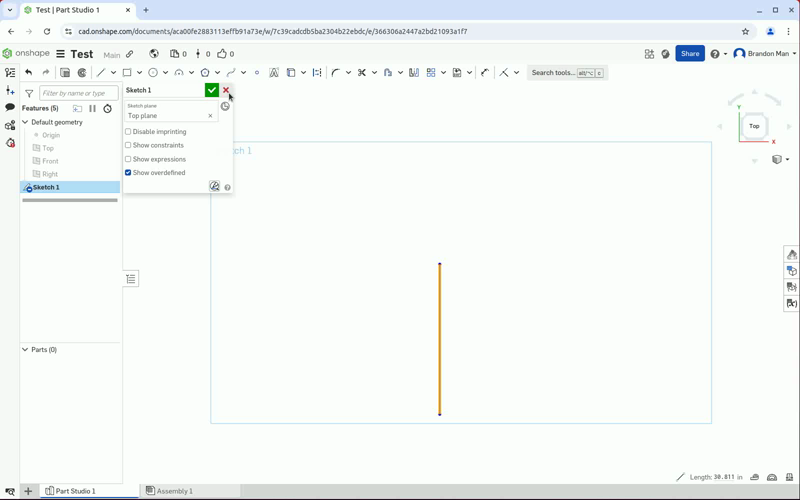
key(shift+h)
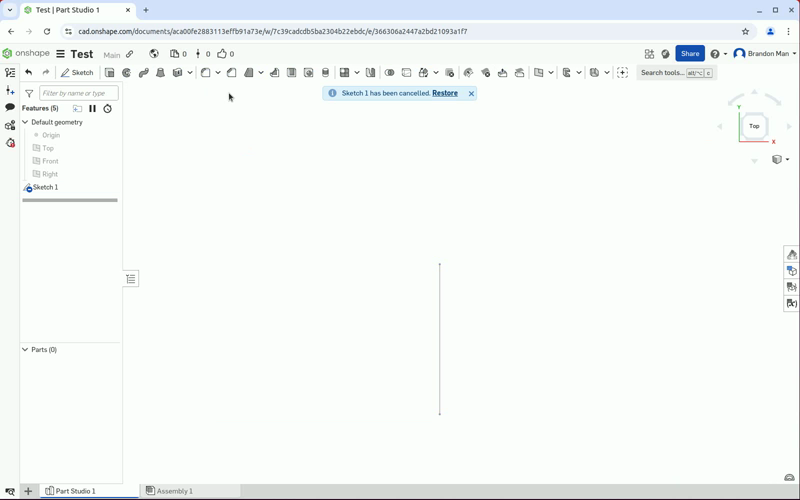
key(shift+s)
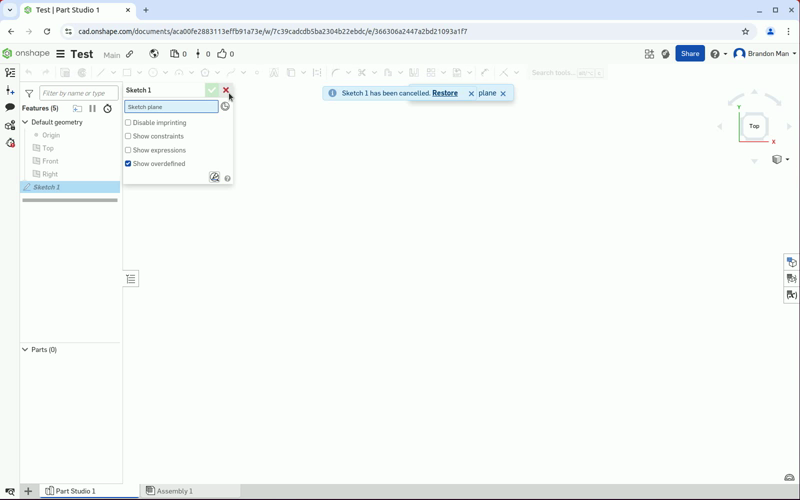
mouse_move(73, 150)
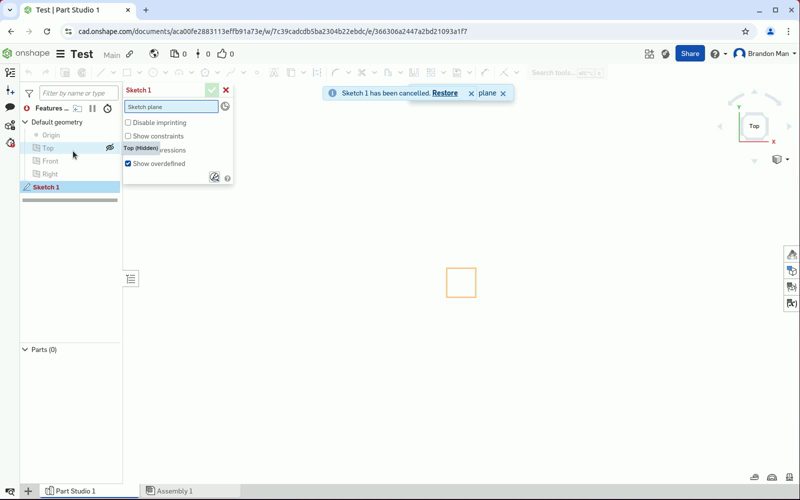
click(73, 150)
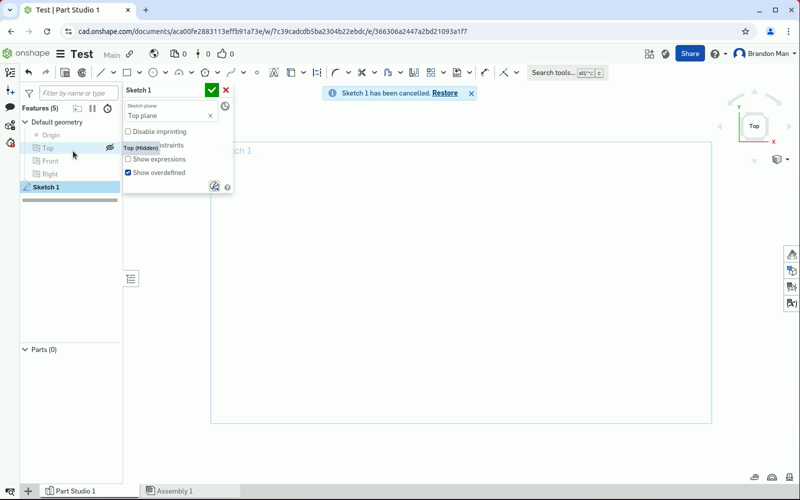
mouse_move(73, 352)
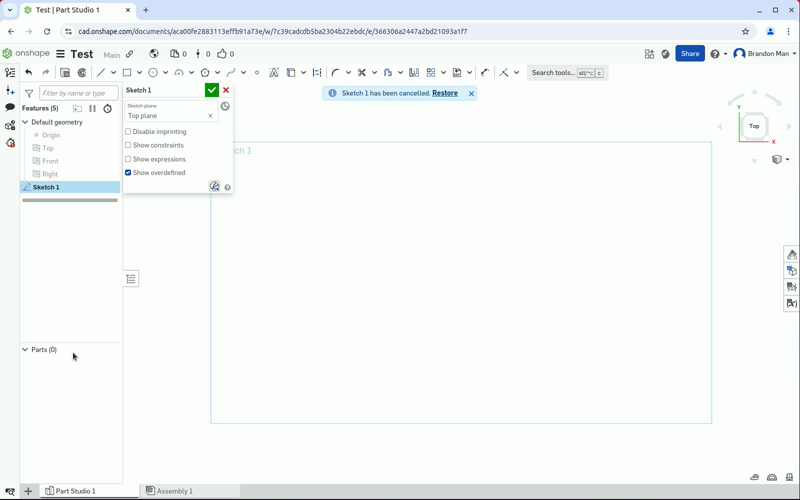
key(y)
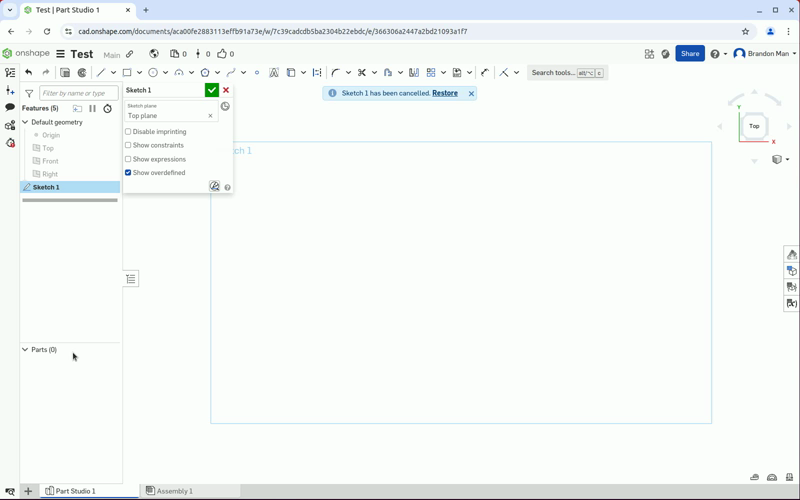
key(l)
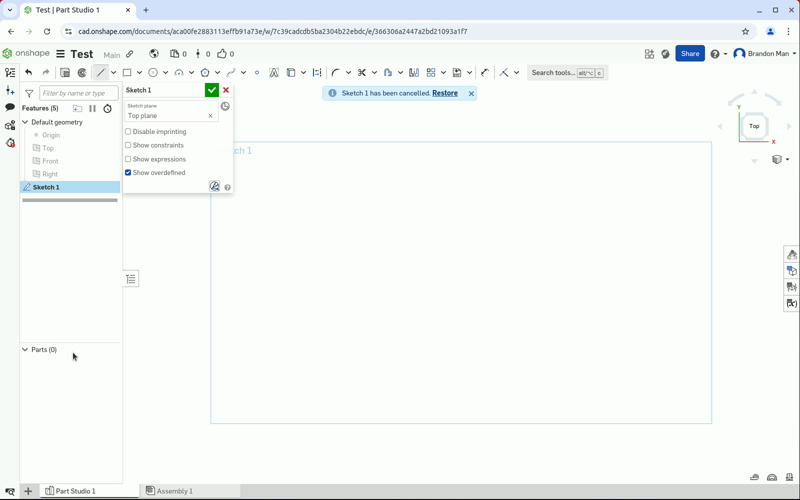
key_down(shift)
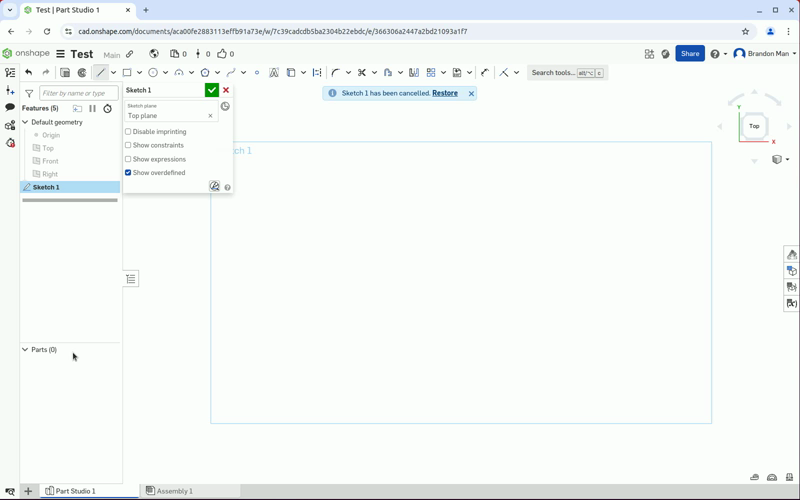
mouse_move(348, 206)
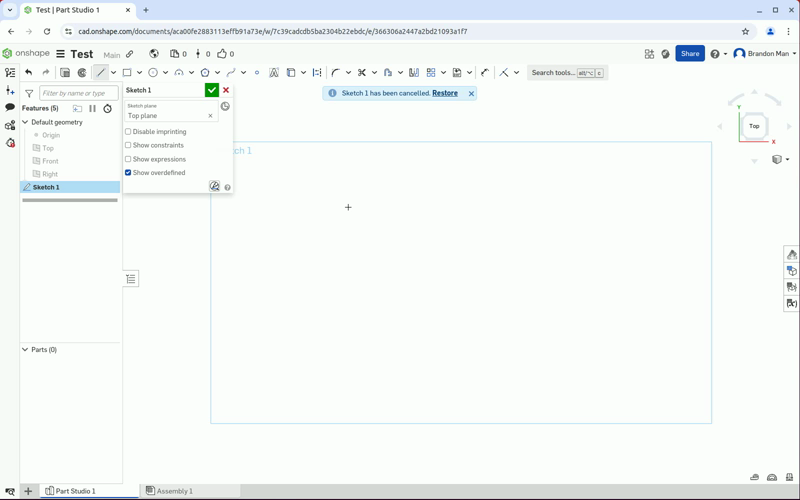
click(348, 206)
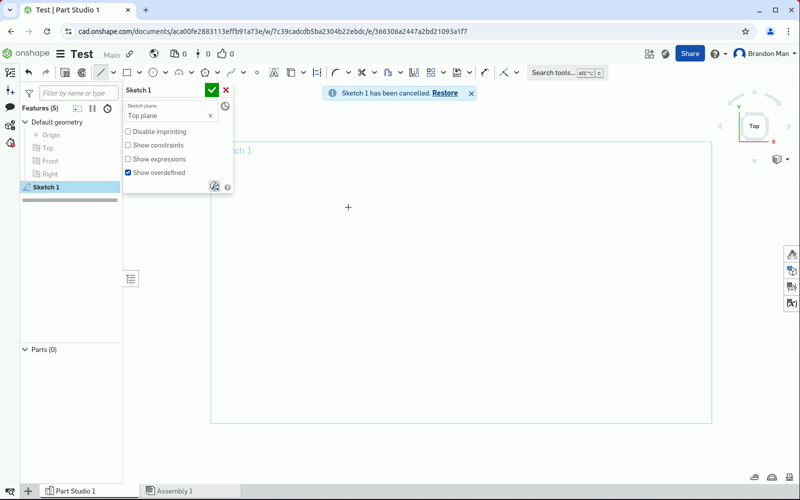
key_up(shift)
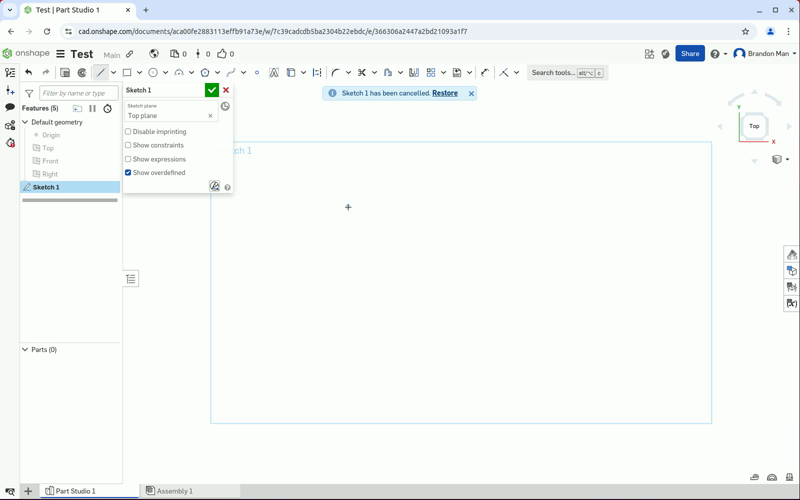
key_down(shift)
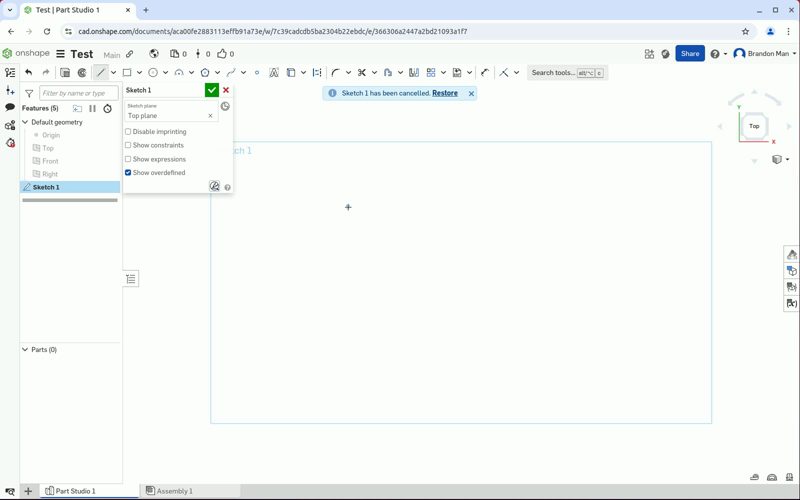
mouse_move(378, 206)
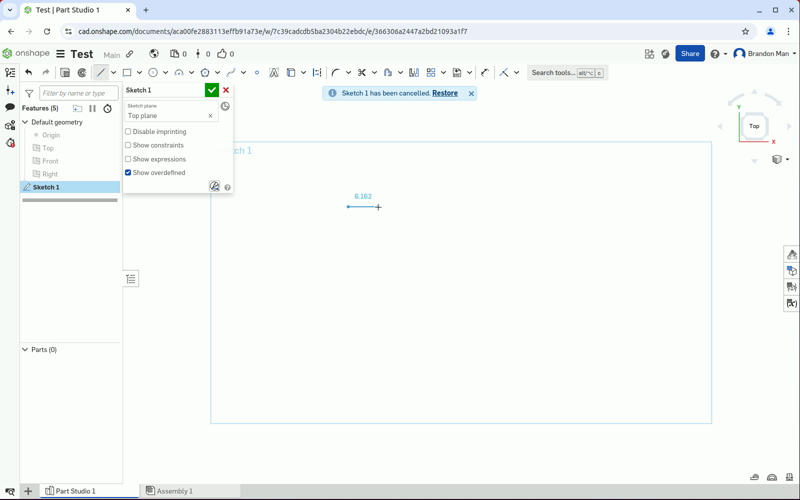
mouse_move(354, 232)
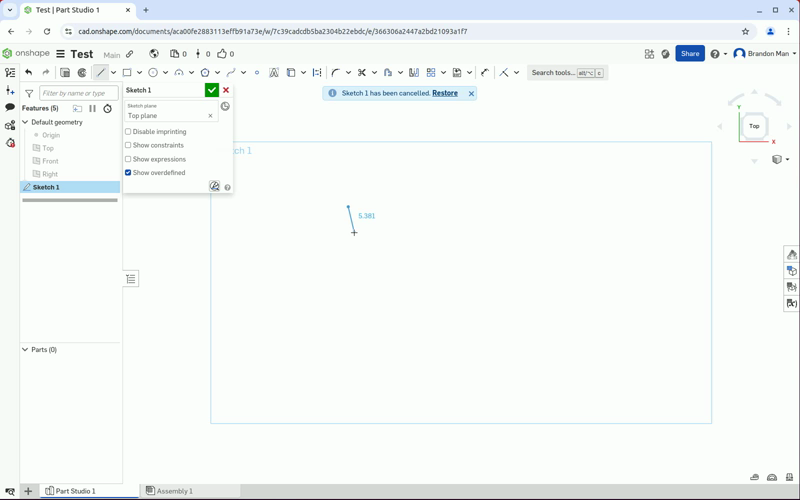
click(354, 232)
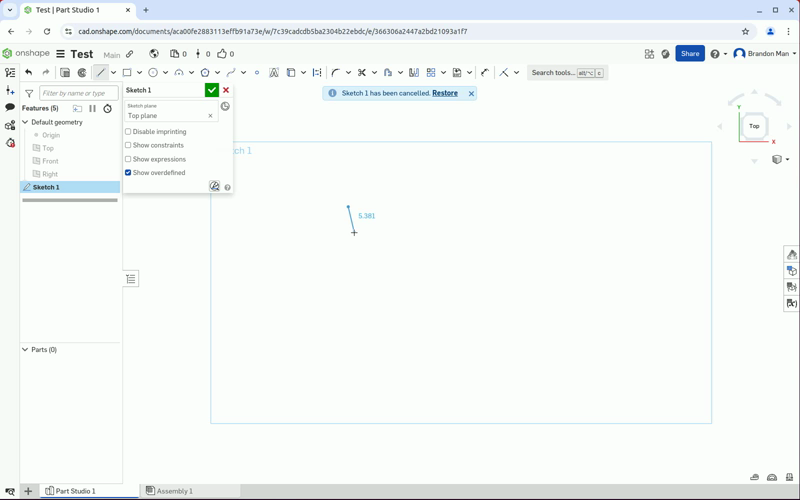
key_up(shift)
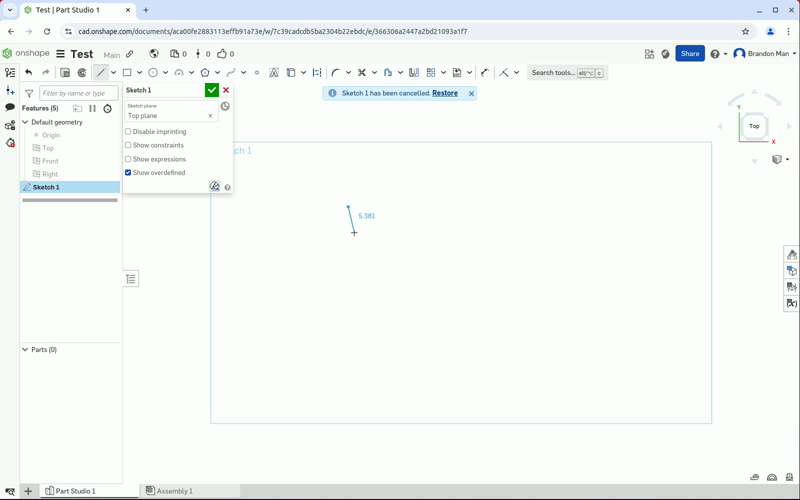
key_down(shift)
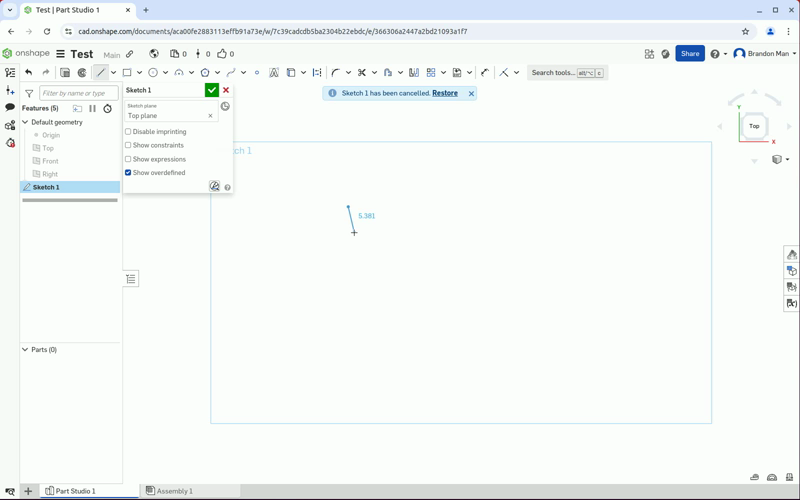
mouse_move(534, 232)
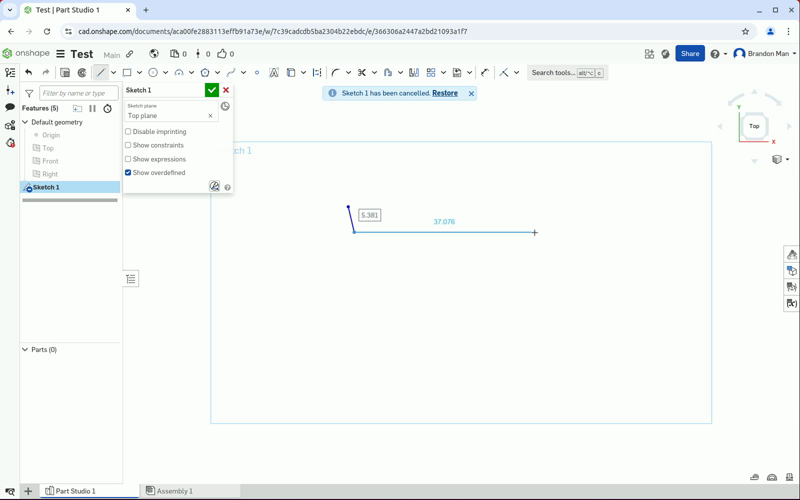
click(534, 232)
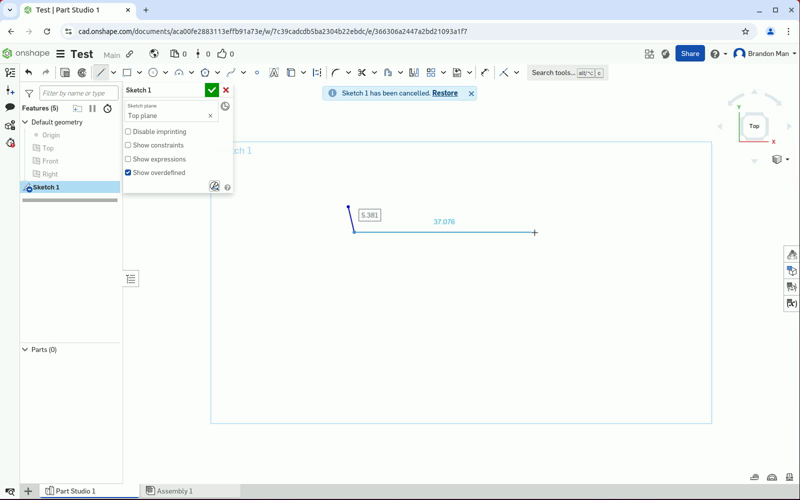
key_up(shift)
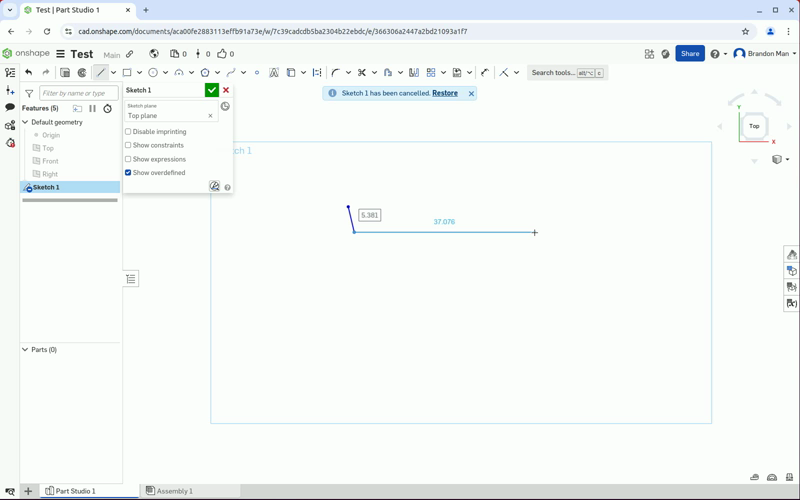
key_down(shift)
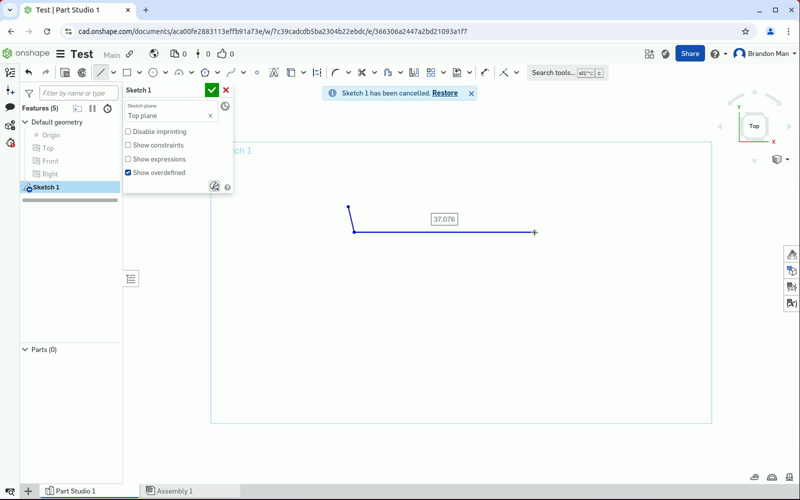
mouse_move(564, 232)
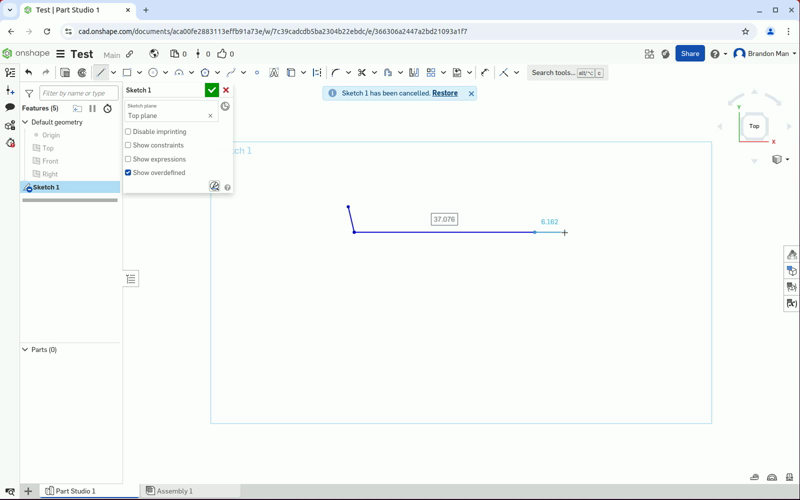
mouse_move(534, 206)
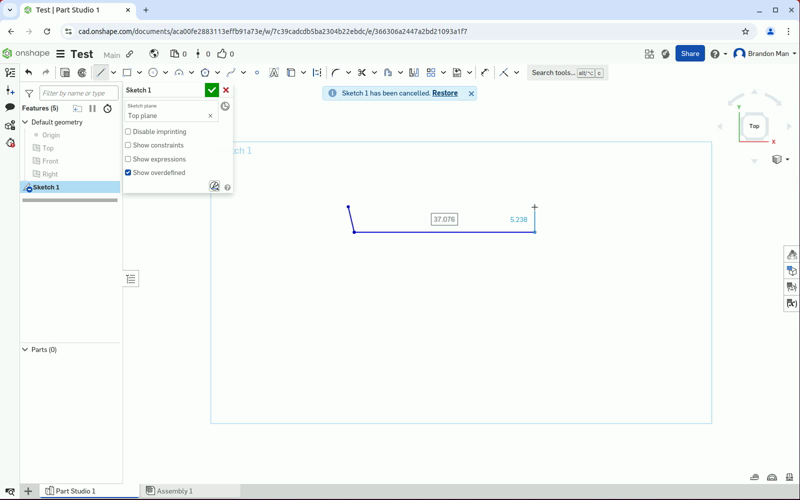
click(534, 206)
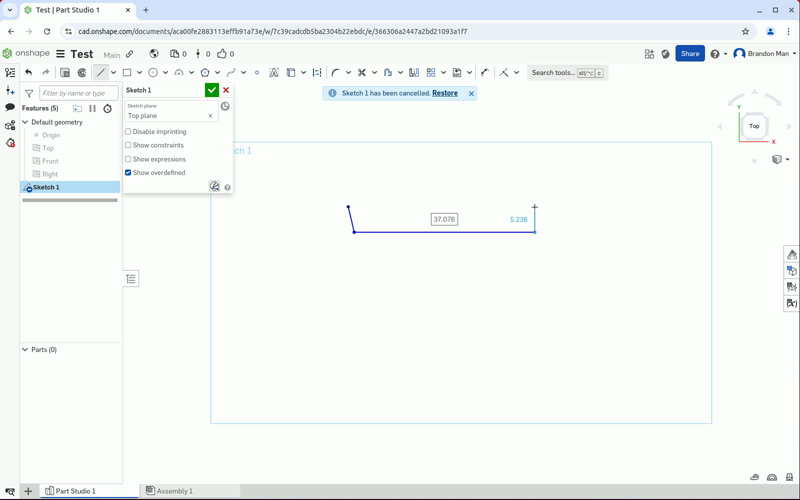
key_up(shift)
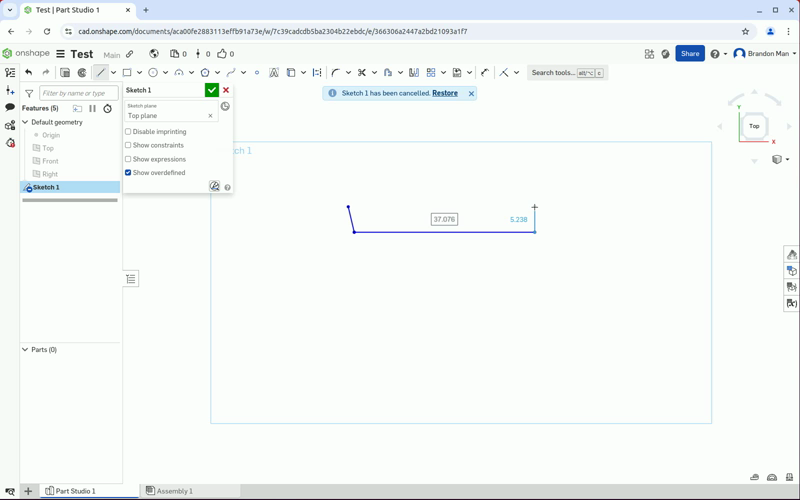
key_down(shift)
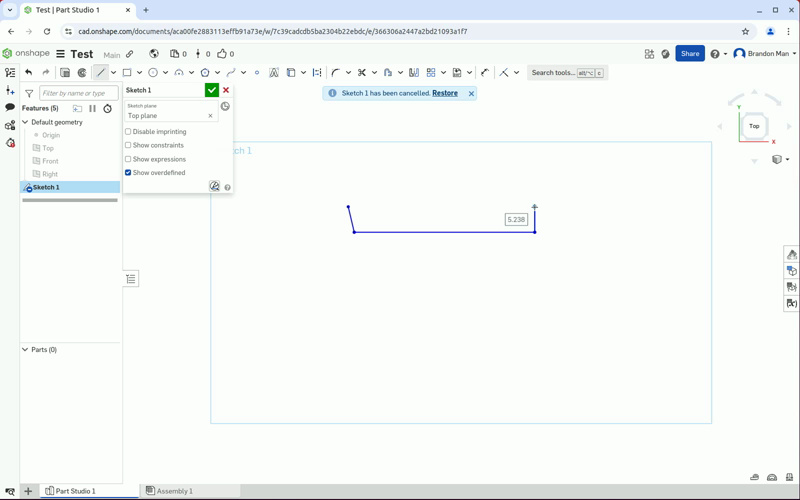
mouse_move(348, 206)
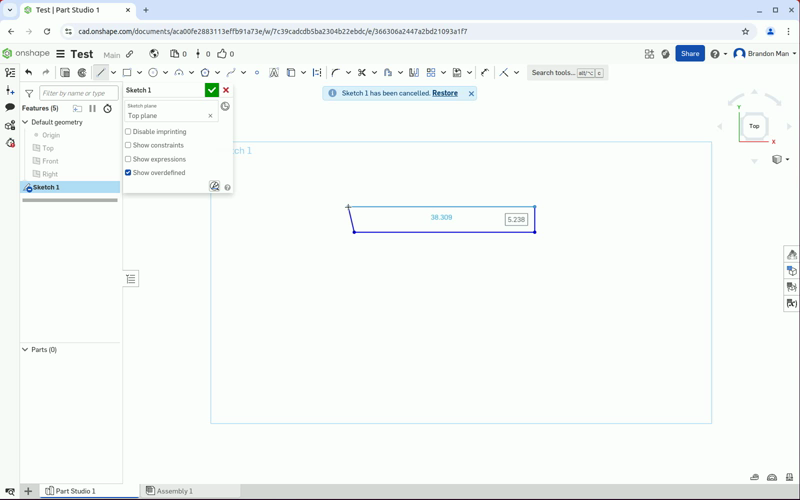
key_up(shift)
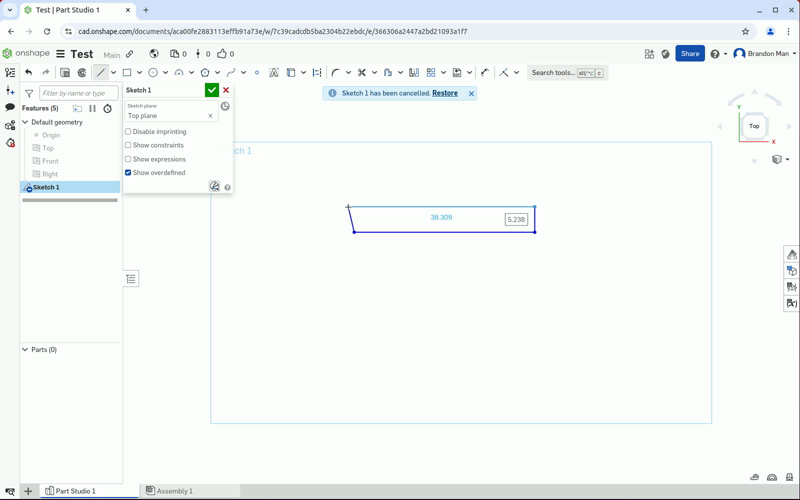
click(348, 206)
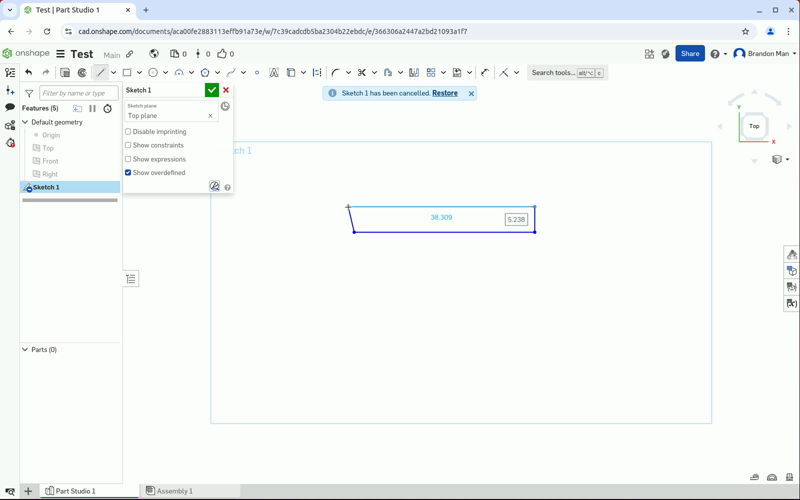
key(esc)
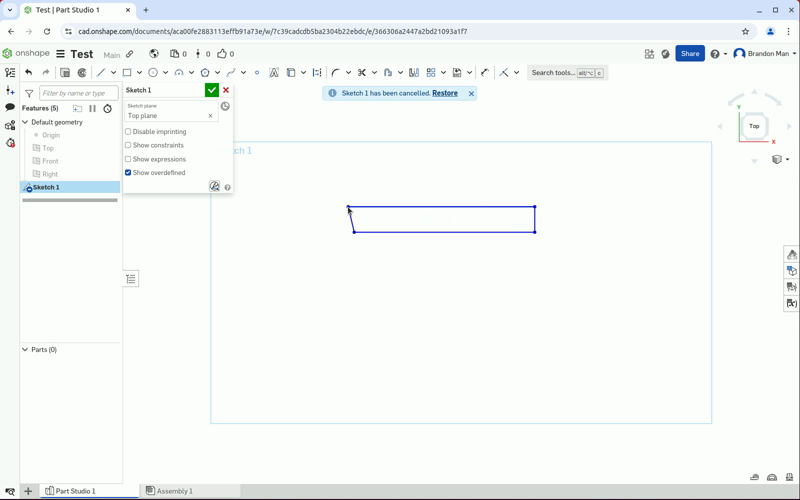
mouse_move(402, 217)
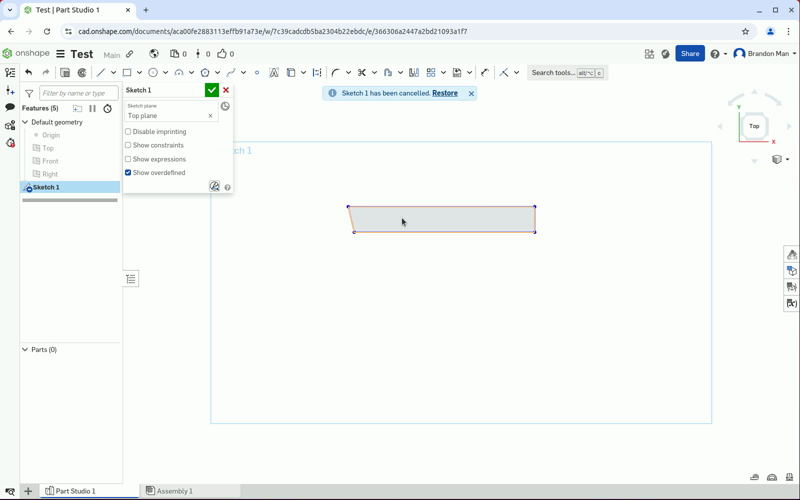
click(402, 217)
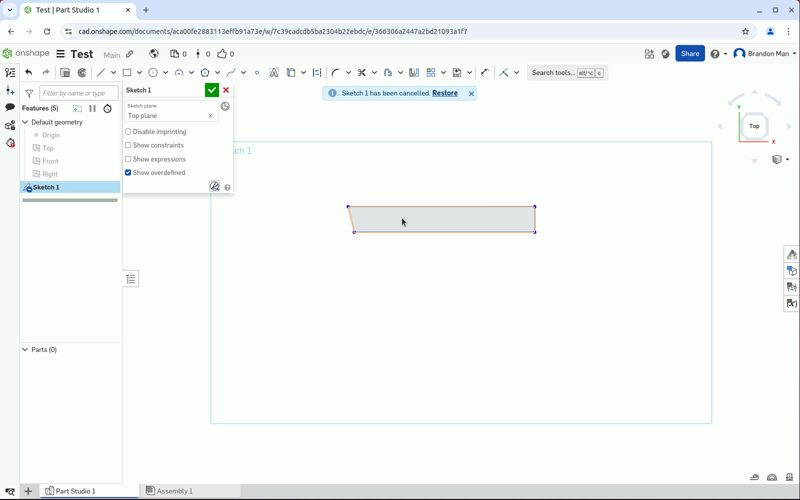
mouse_move(73, 352)
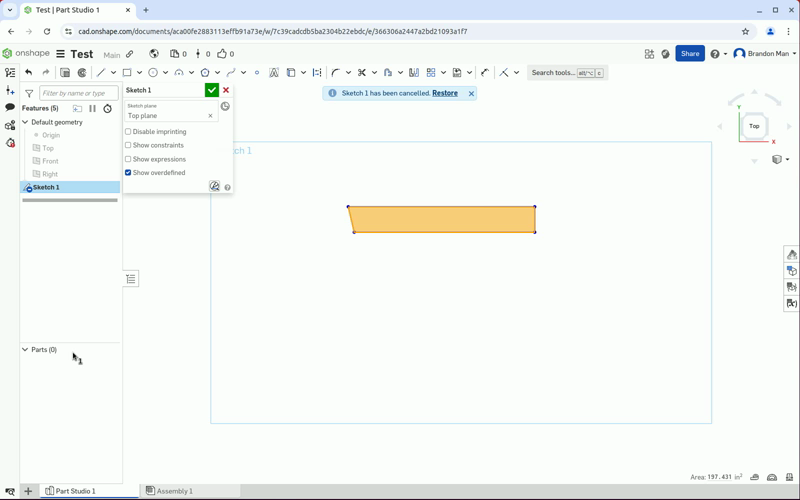
key(shift+y)
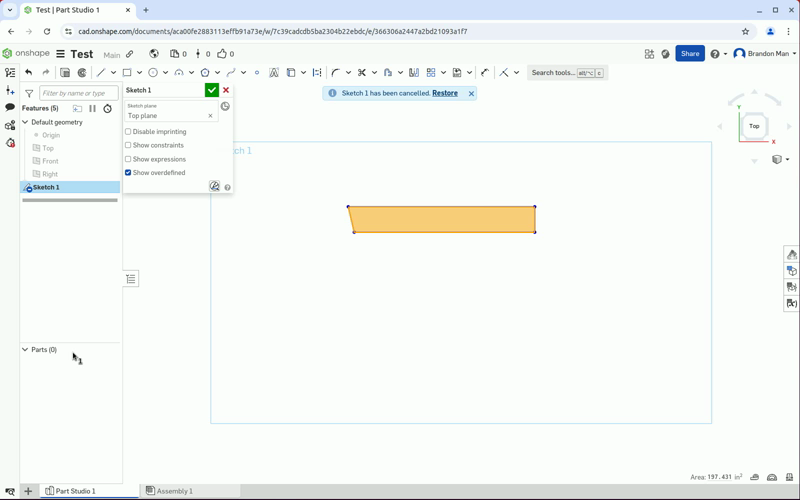
key(shift+e)
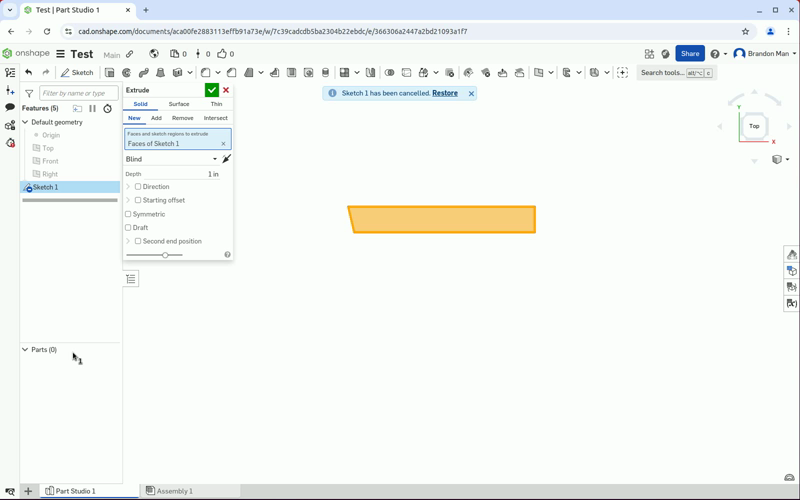
mouse_move(143, 106)
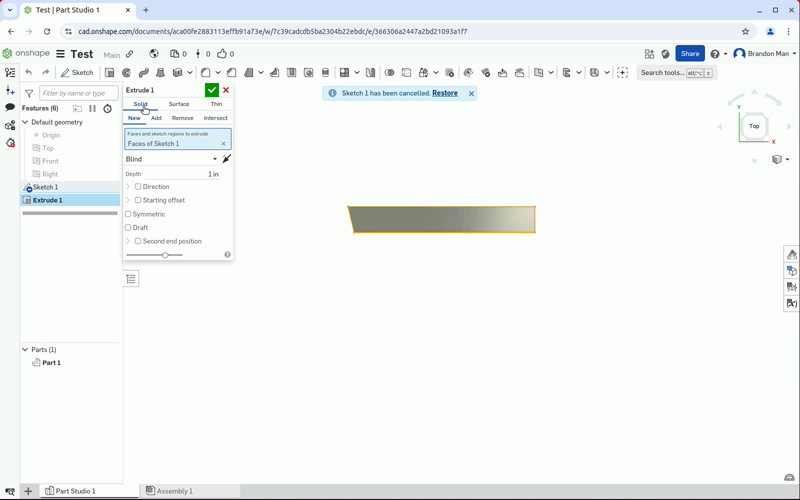
click(143, 106)
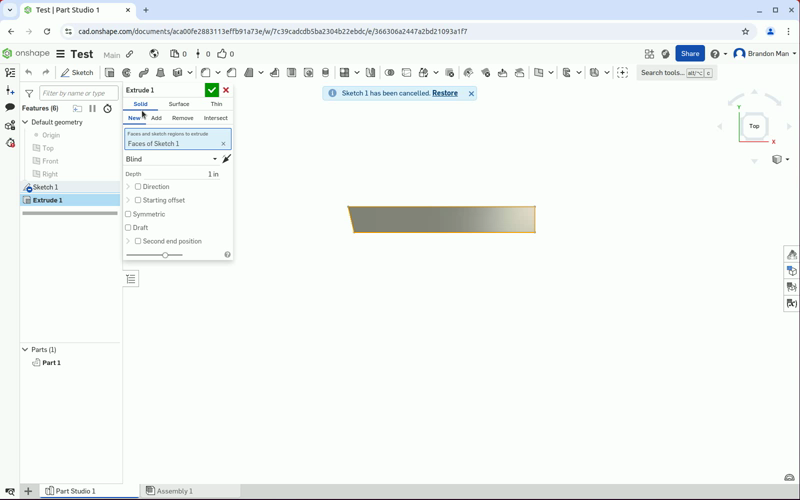
mouse_move(137, 120)
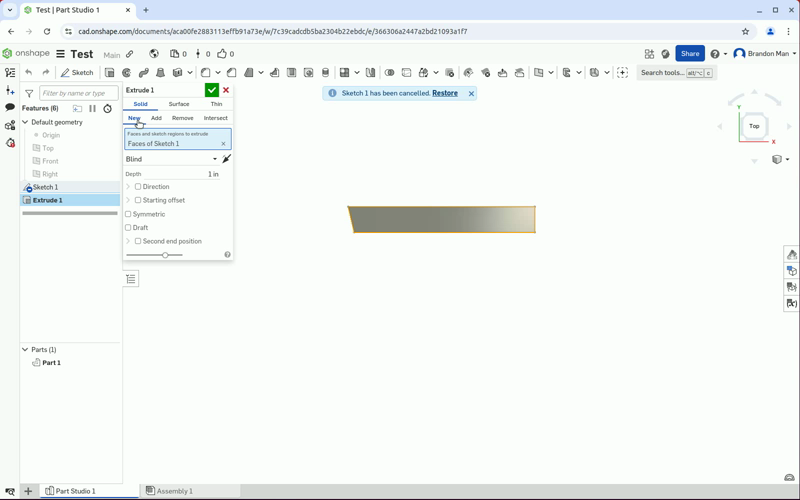
click(137, 120)
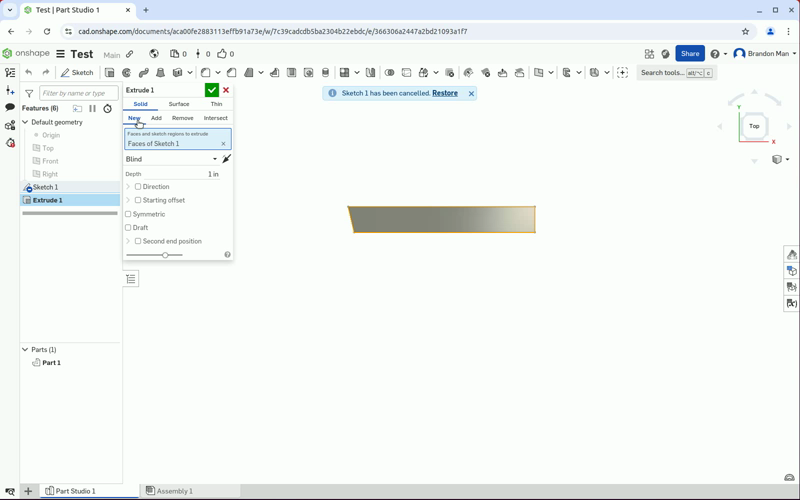
key(tab, 4)
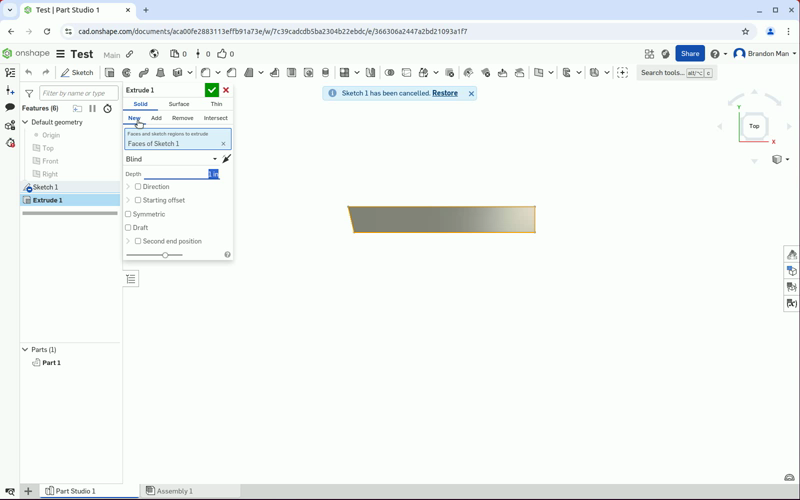
text(0.963)
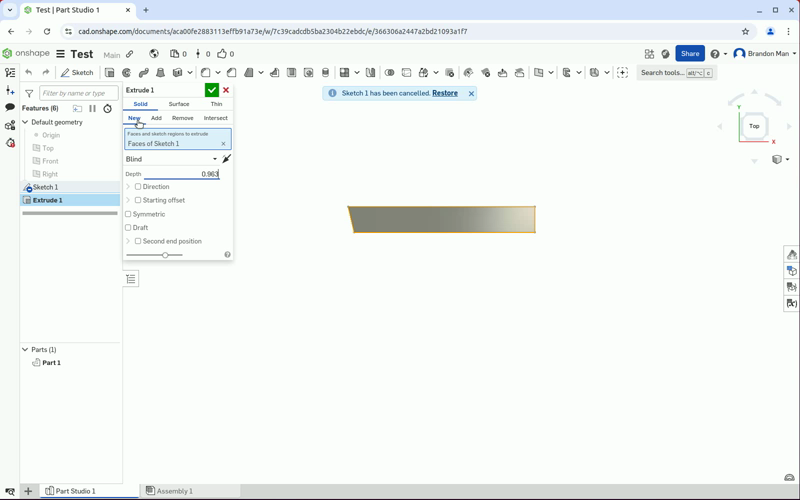
key(enter)
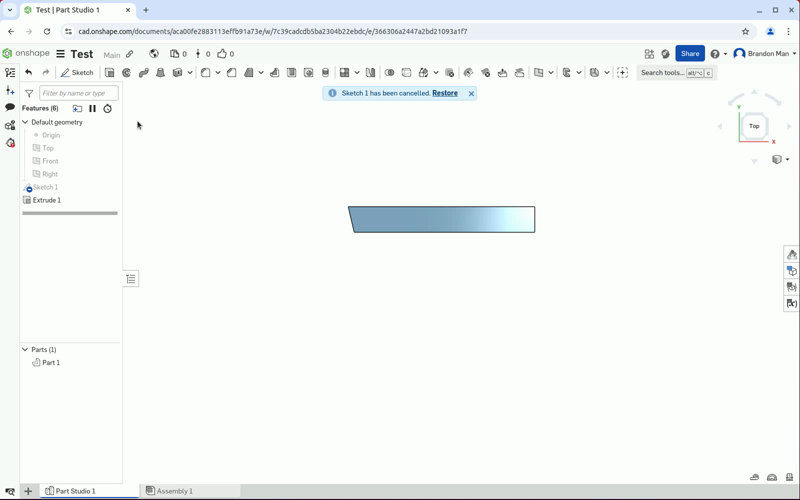
key(shift+h)
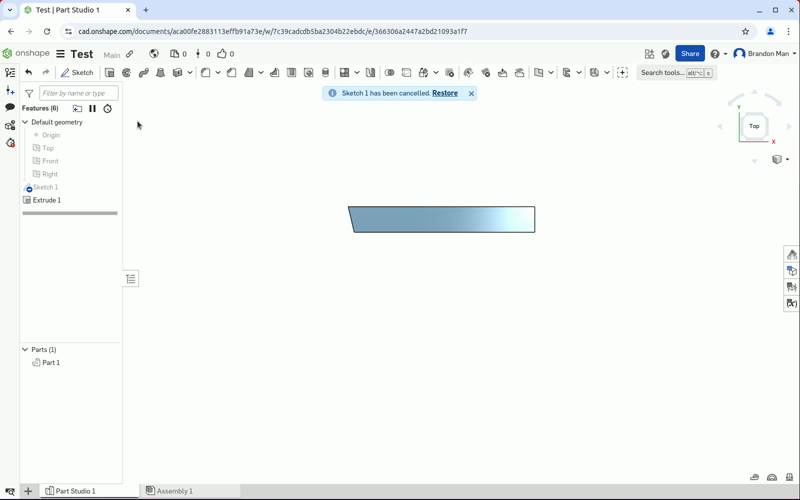
key(shift+h)
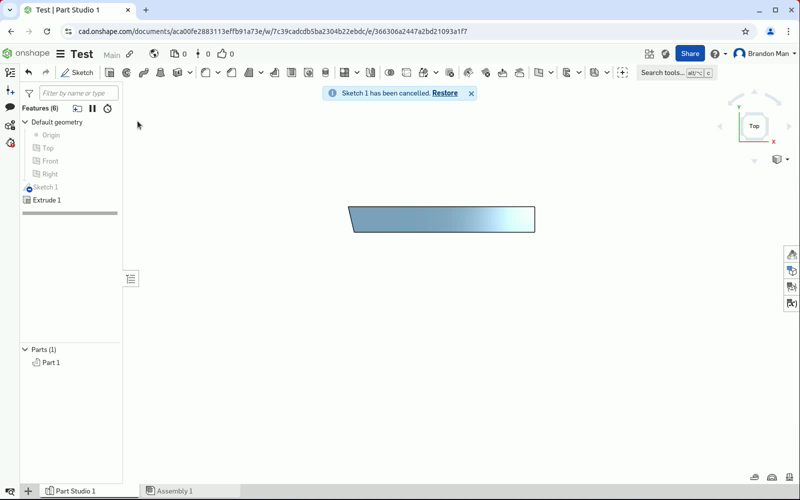
mouse_move(73, 189)
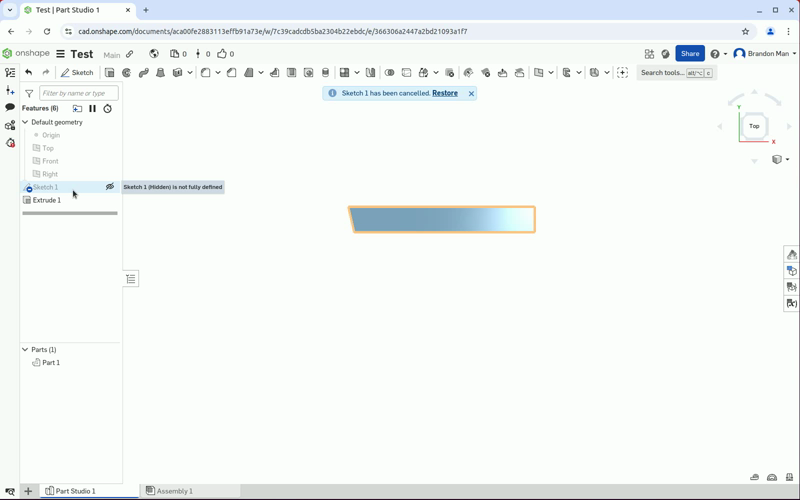
click(73, 189)
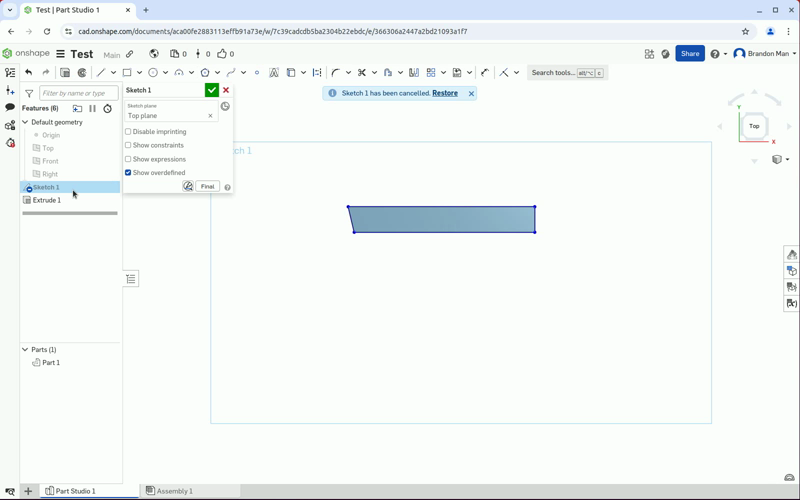
mouse_move(229, 92)
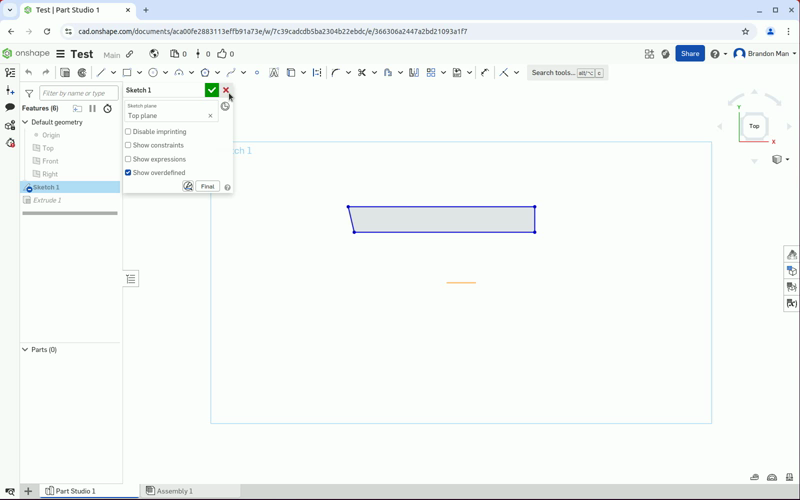
click(229, 92)
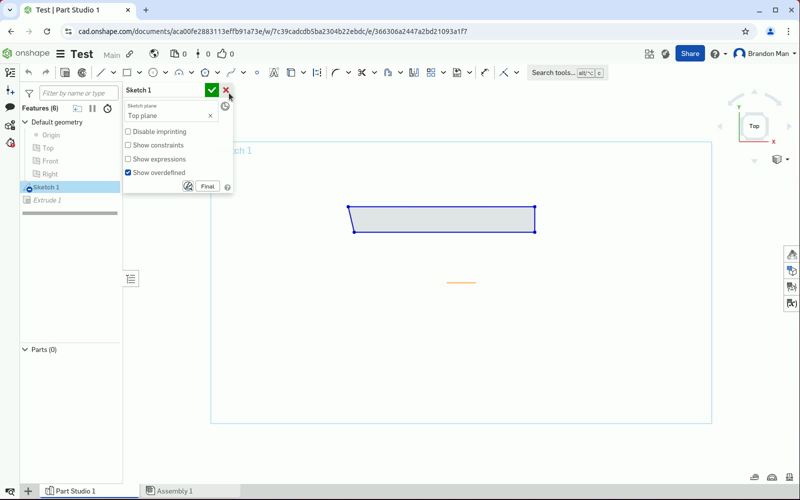
key(shift+s)
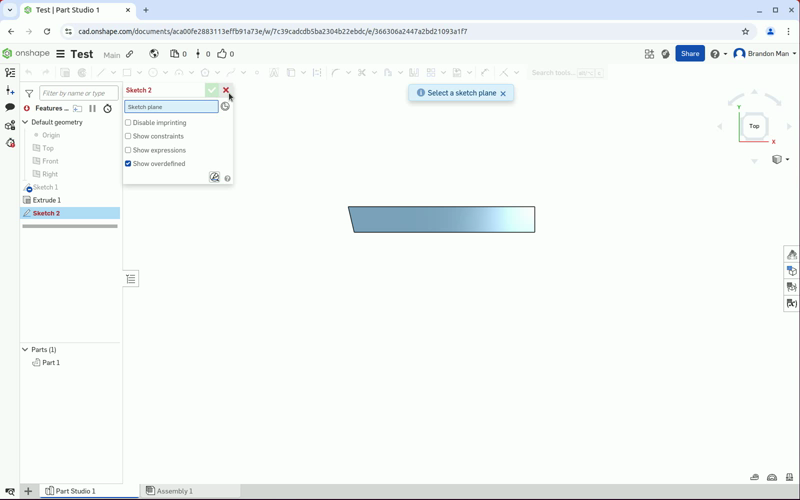
mouse_move(73, 150)
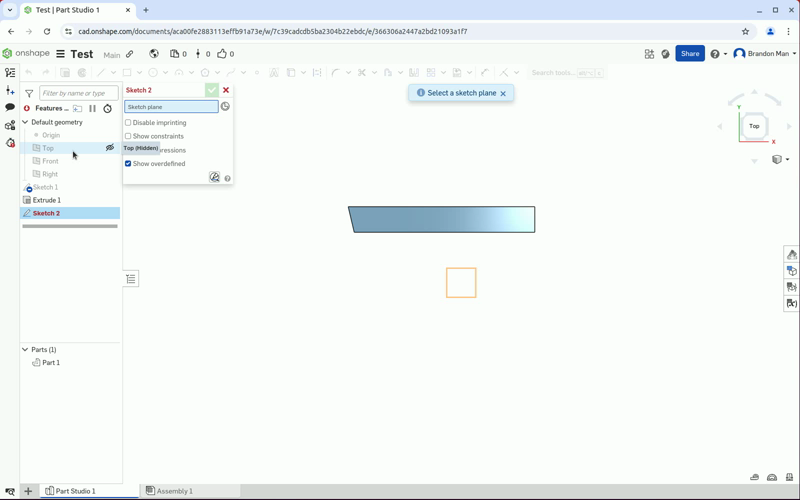
click(73, 150)
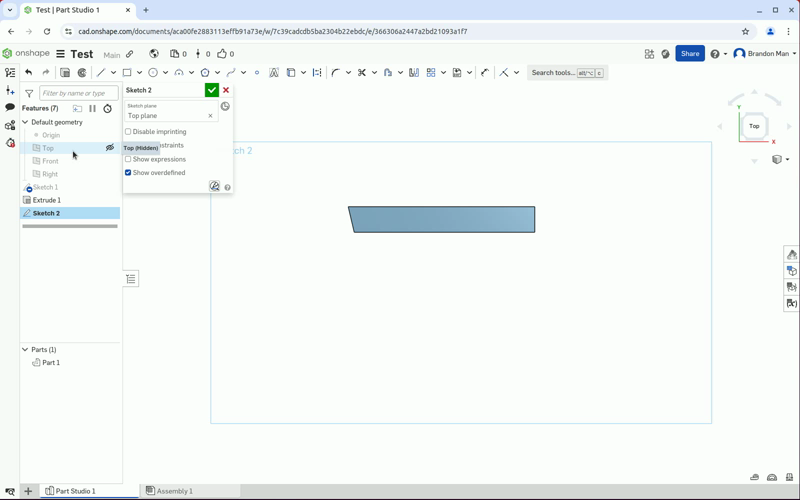
mouse_move(73, 352)
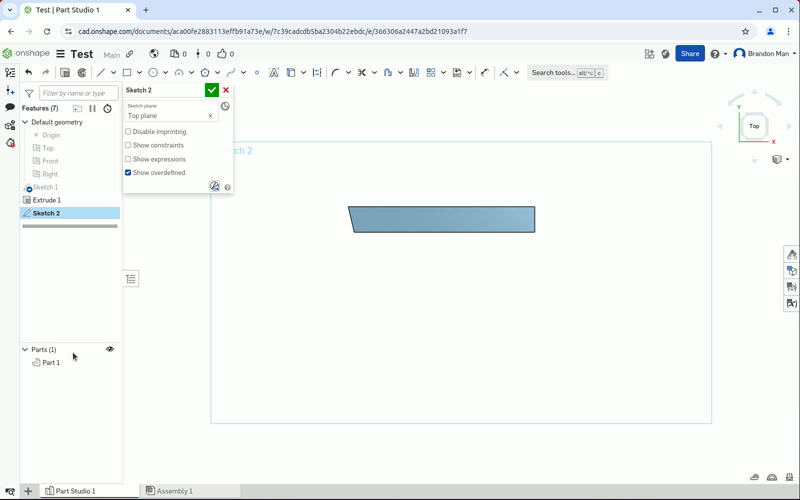
key(y)
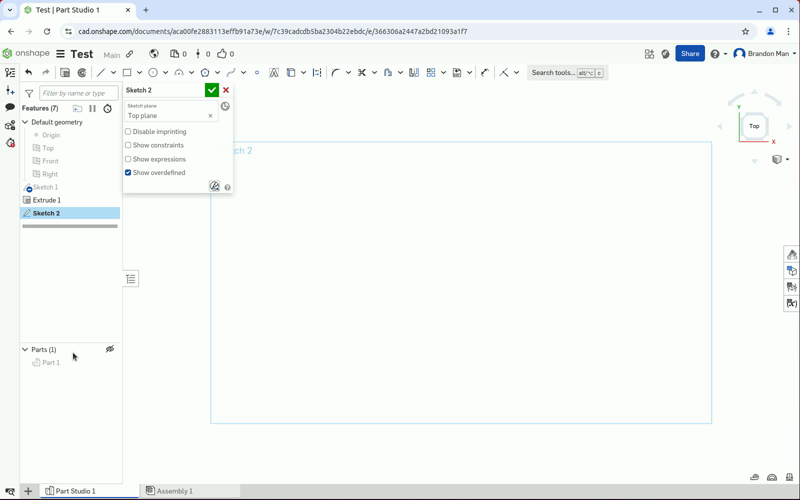
key(l)
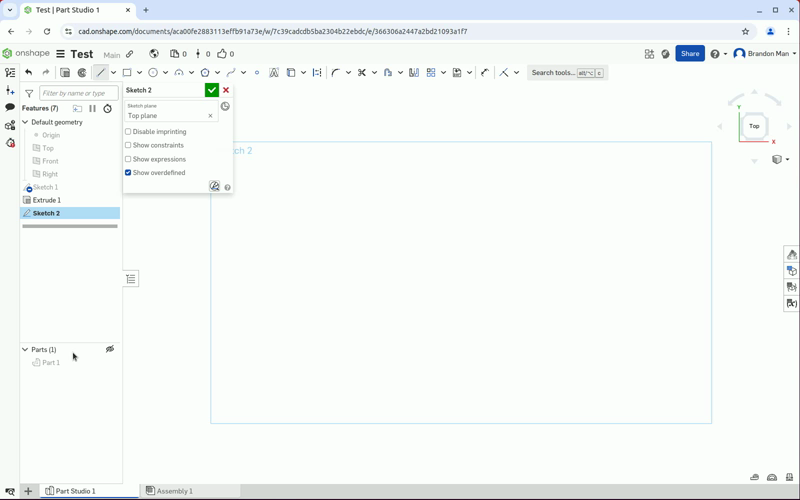
key_down(shift)
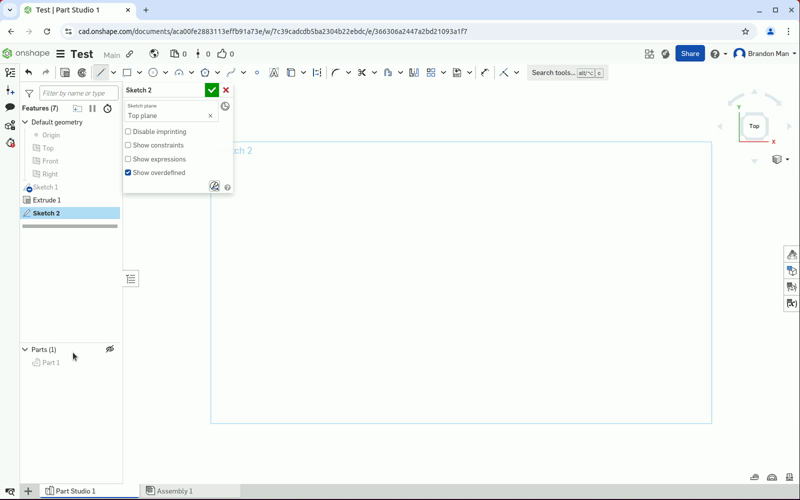
mouse_move(379, 333)
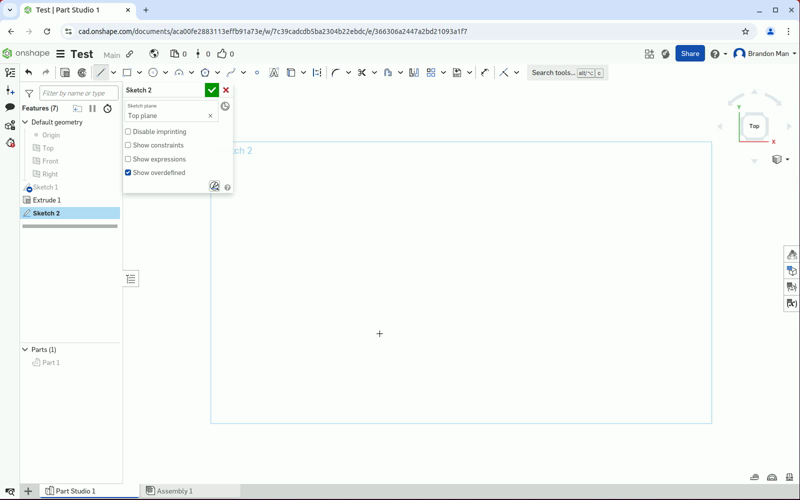
click(379, 333)
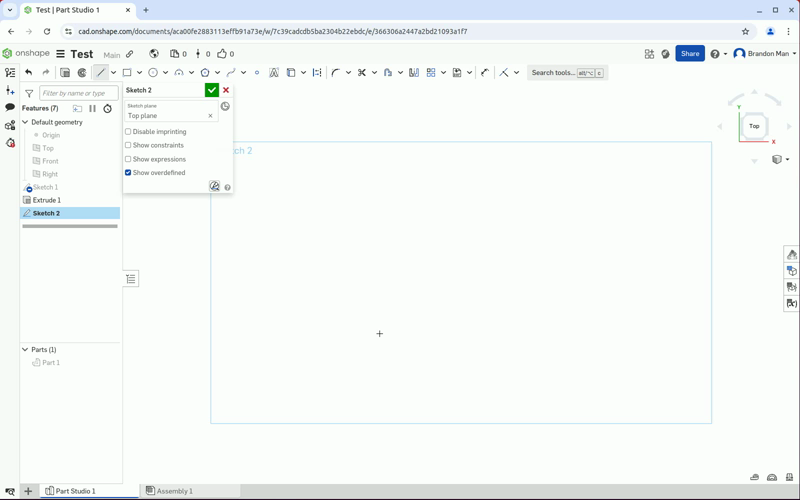
key_up(shift)
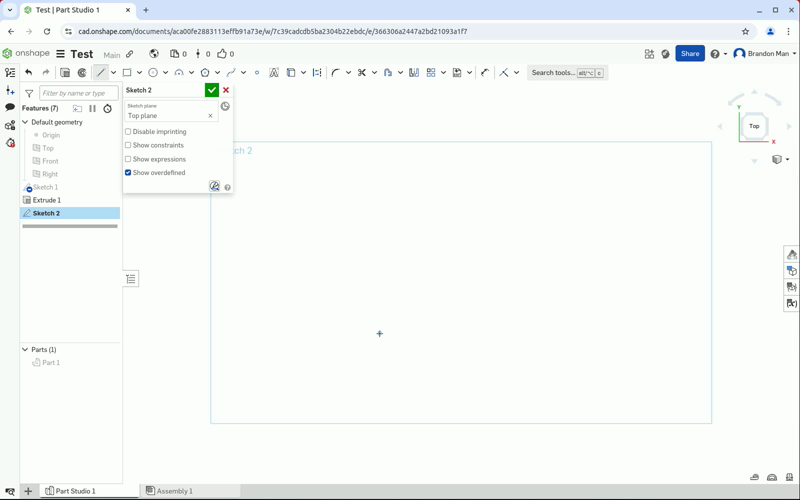
key_down(shift)
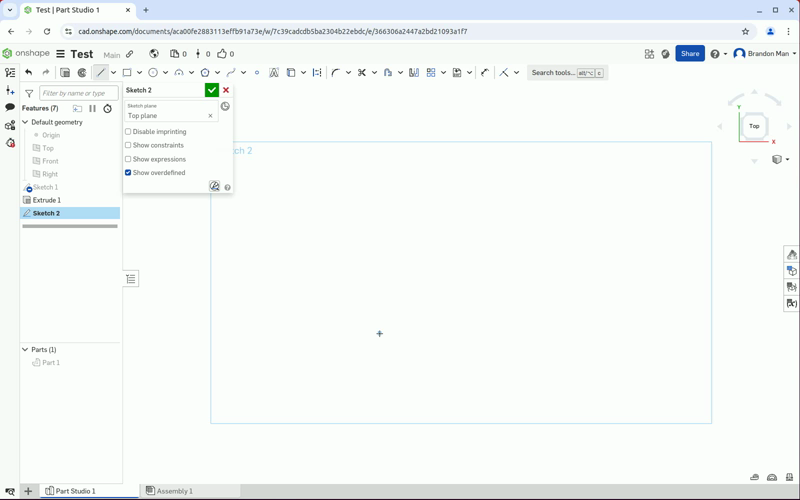
mouse_move(409, 333)
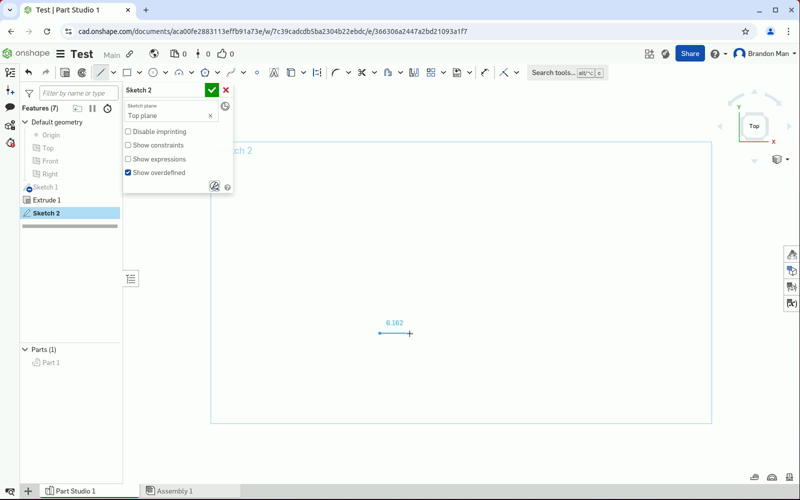
mouse_move(386, 359)
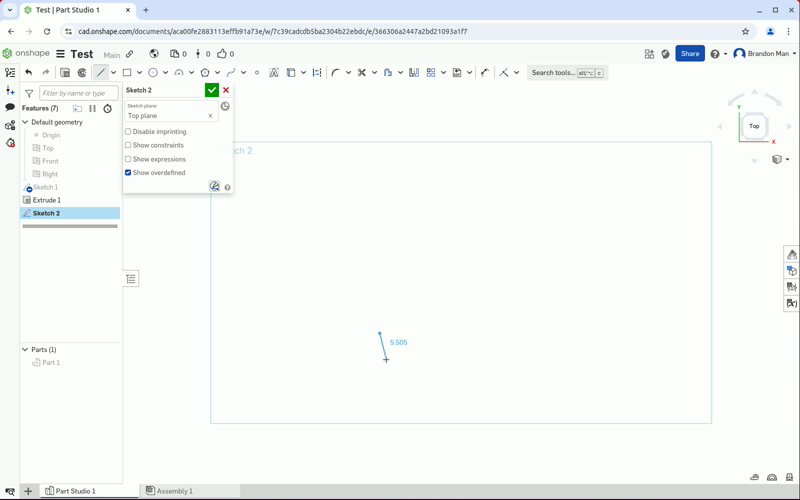
click(386, 359)
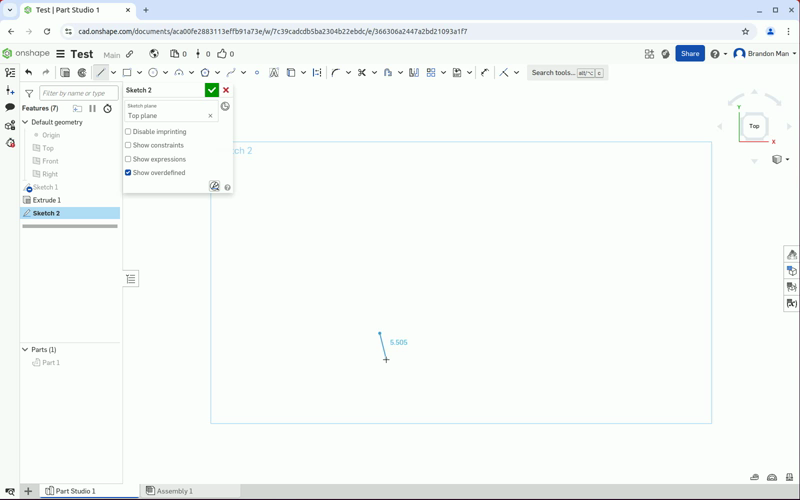
key_up(shift)
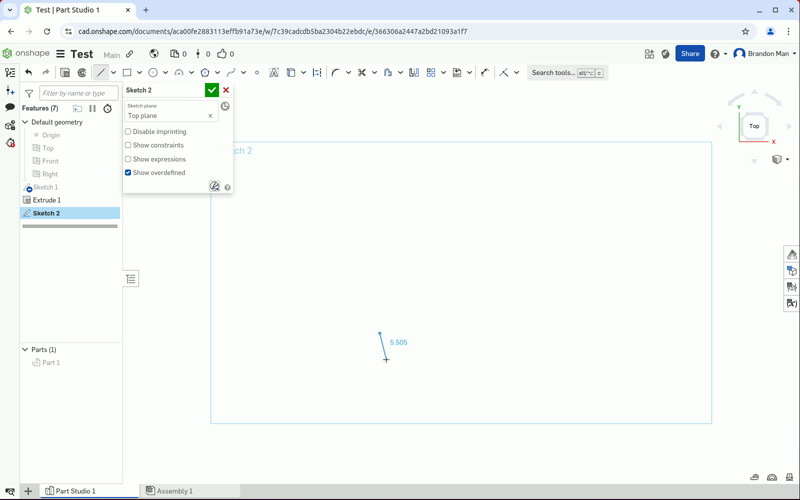
key_down(shift)
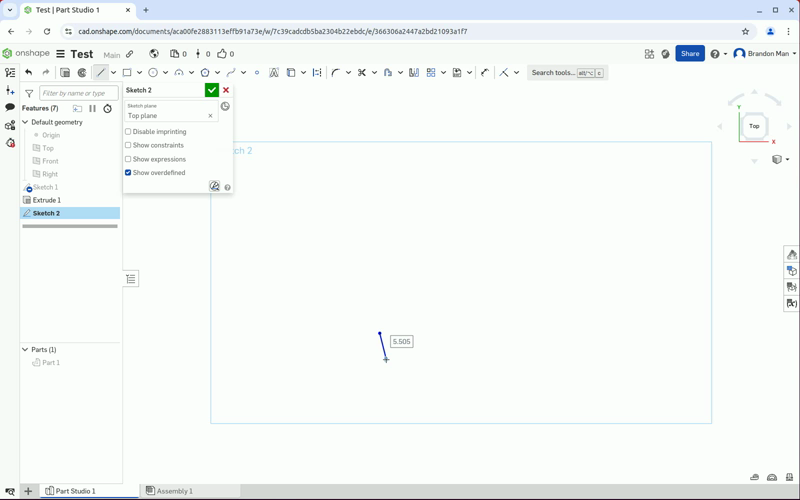
mouse_move(535, 359)
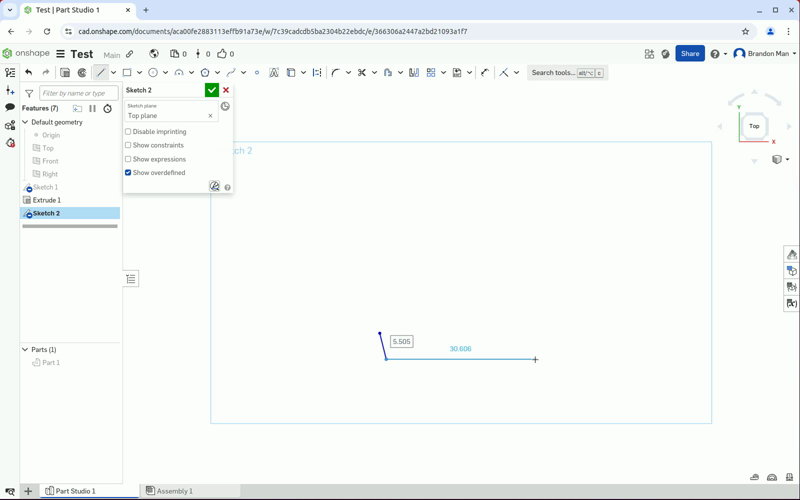
click(535, 359)
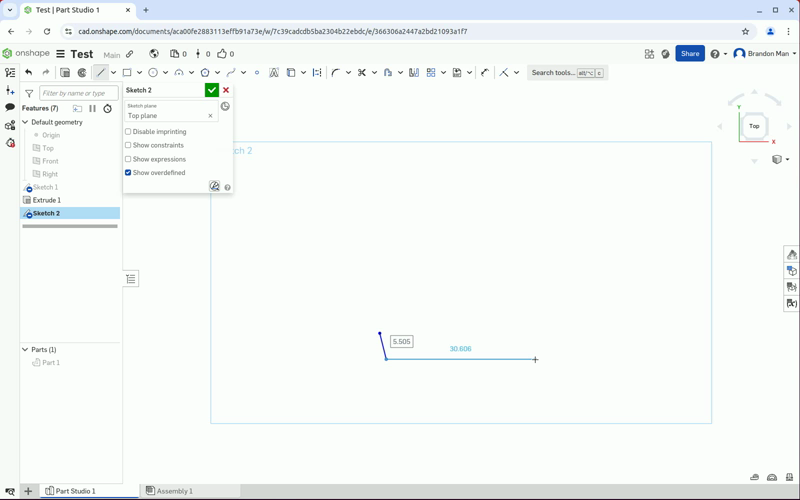
key_up(shift)
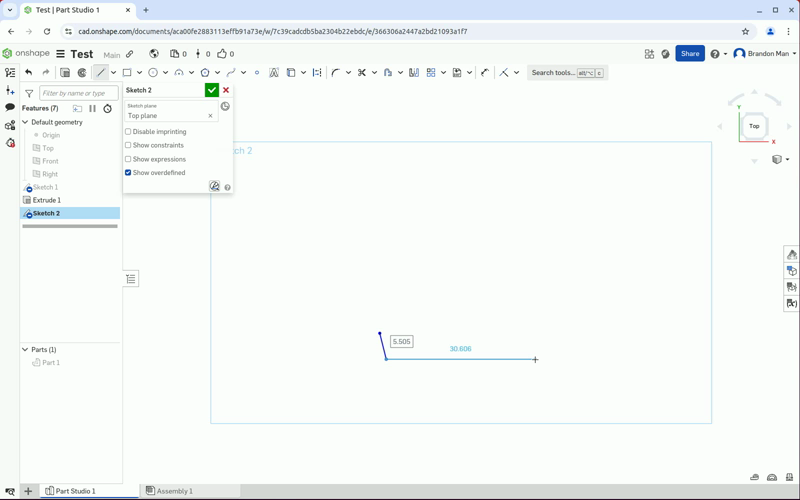
key_down(shift)
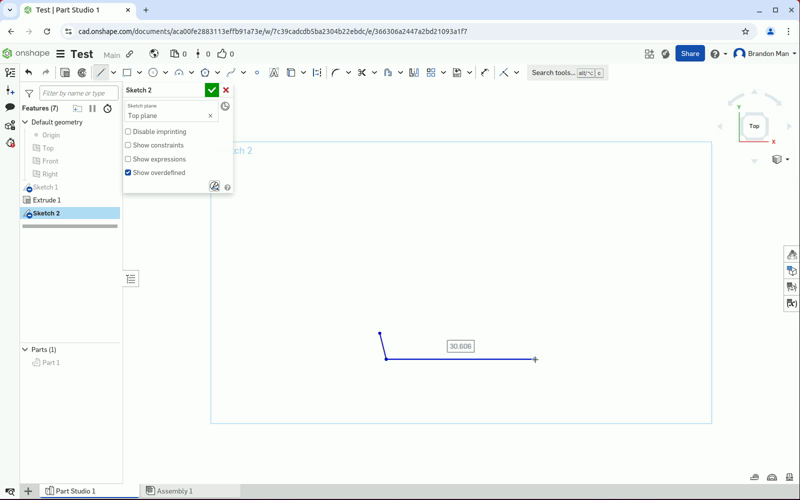
mouse_move(565, 359)
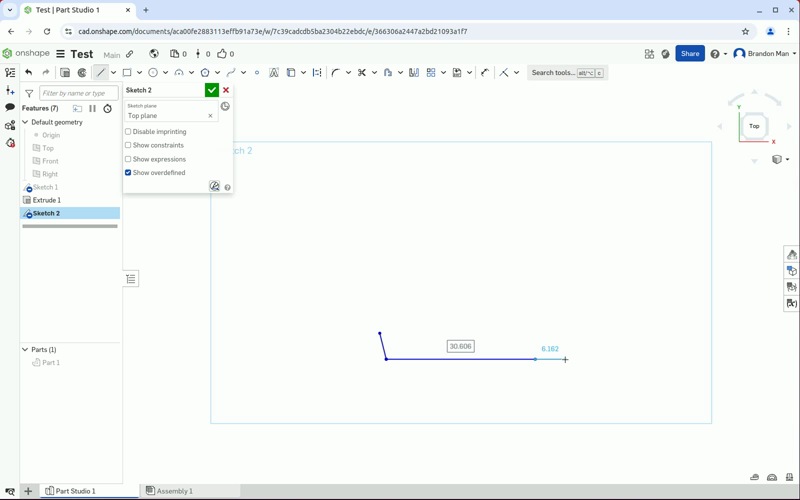
mouse_move(535, 333)
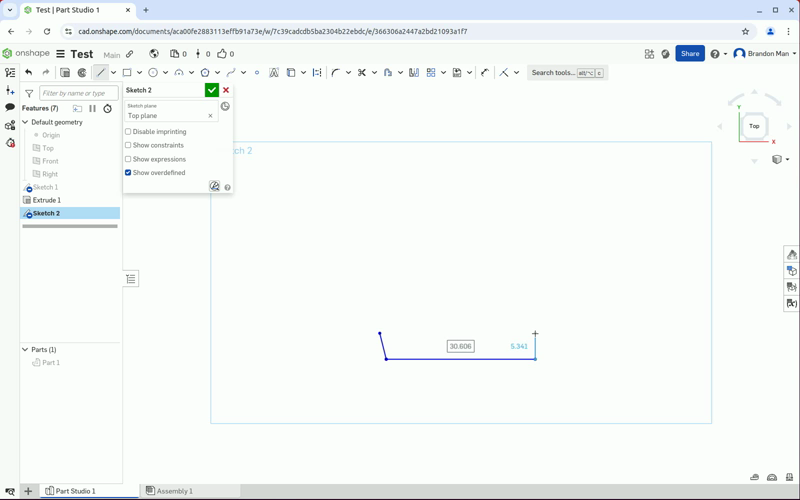
click(535, 333)
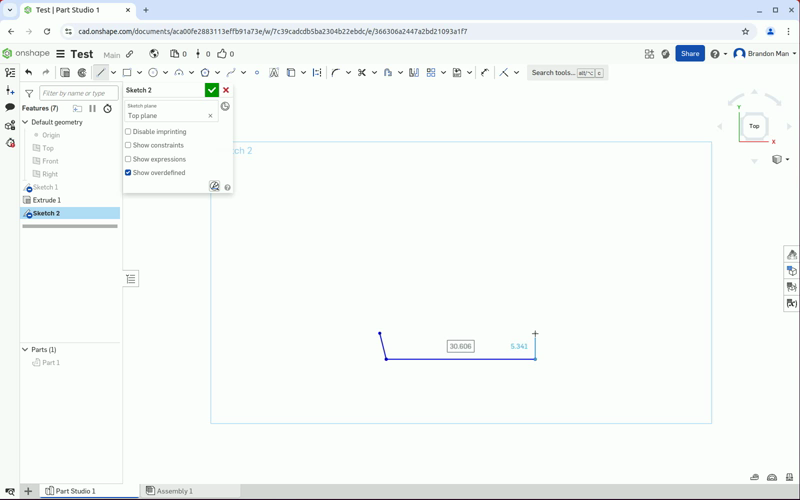
key_up(shift)
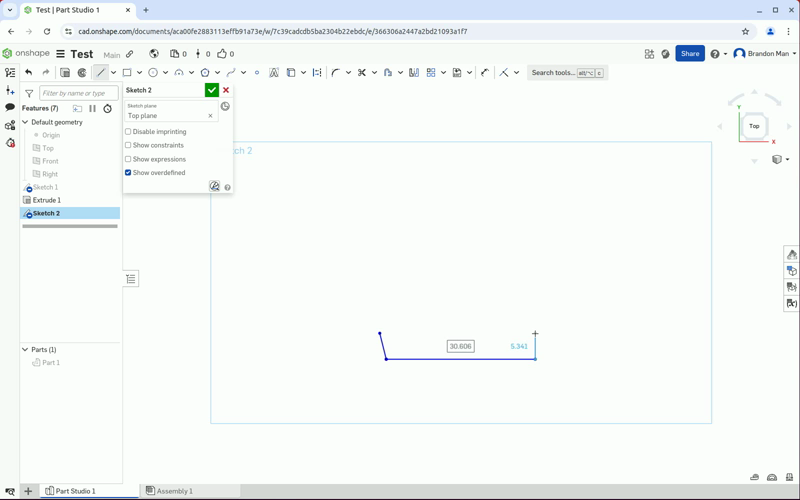
key_down(shift)
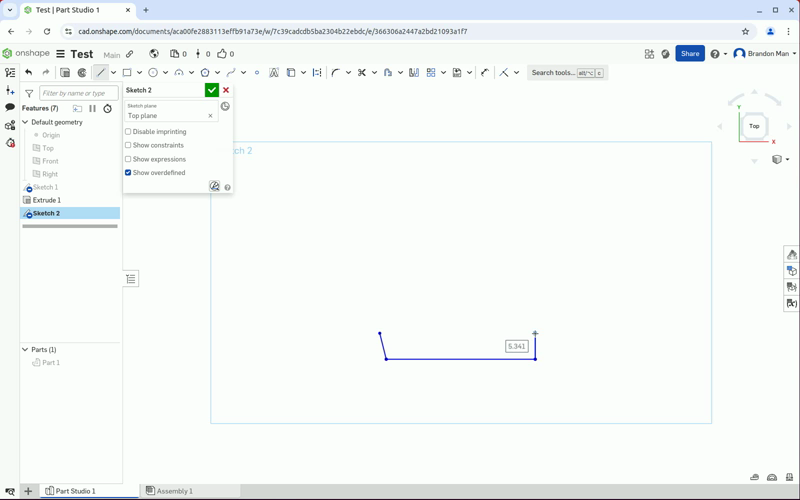
mouse_move(379, 333)
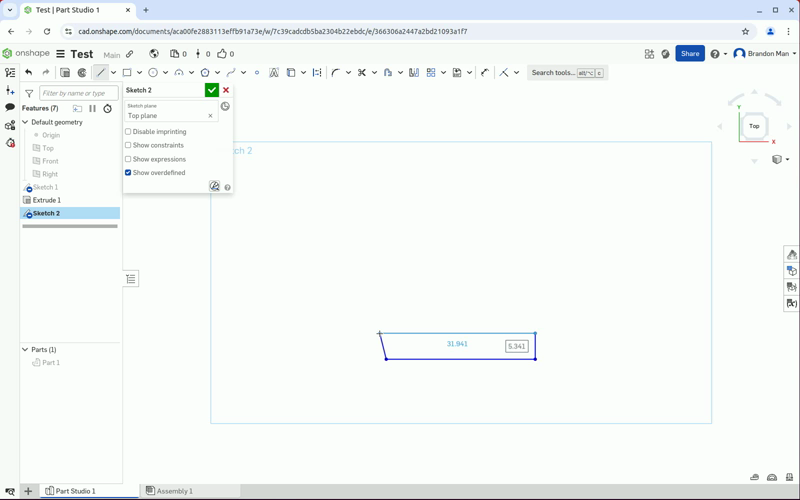
key_up(shift)
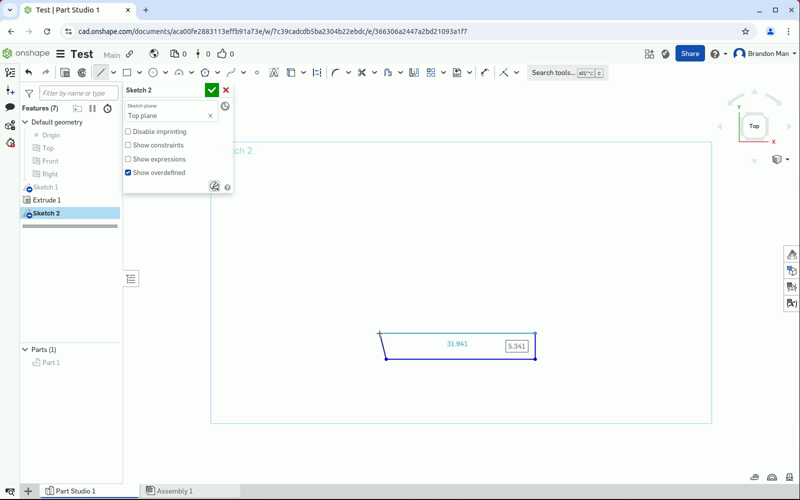
click(379, 333)
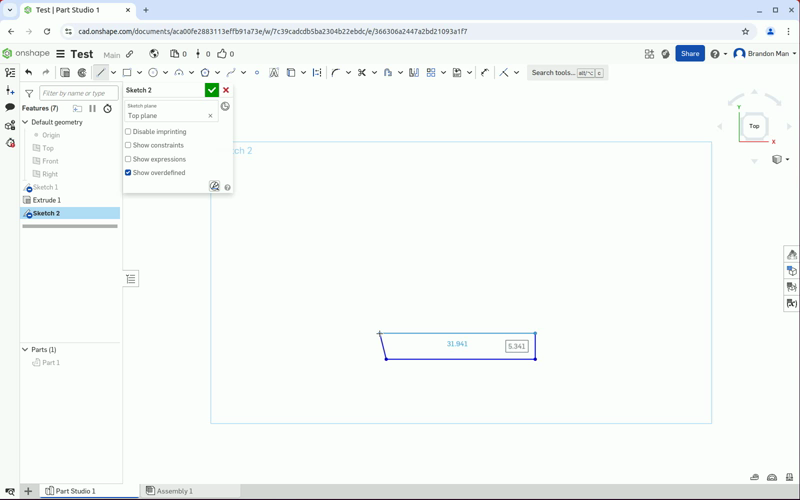
key(esc)
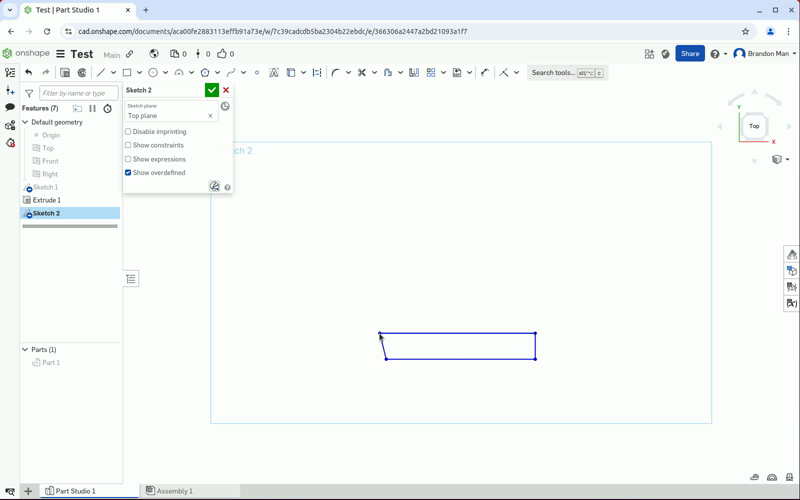
mouse_move(407, 349)
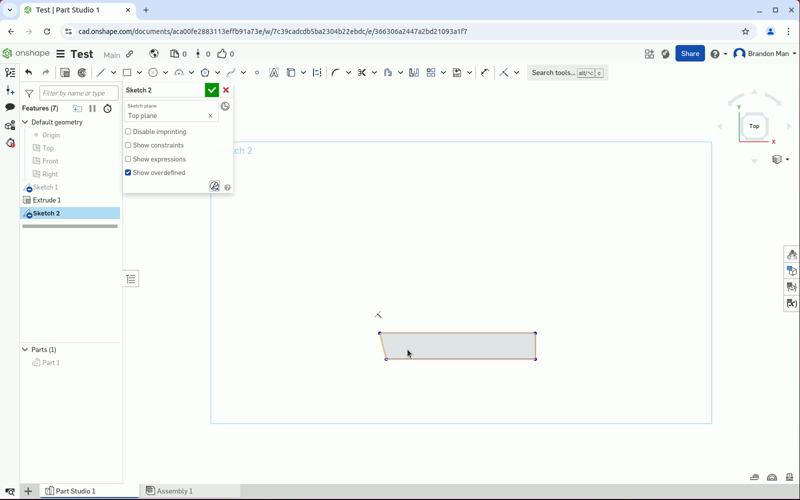
click(407, 349)
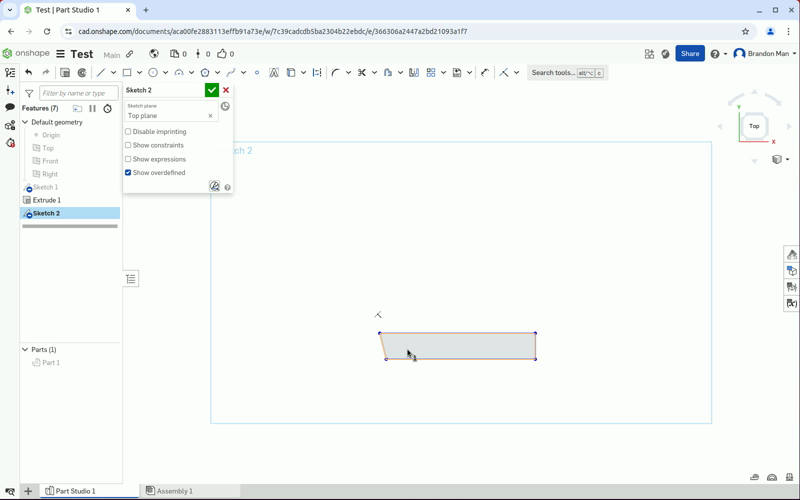
mouse_move(73, 352)
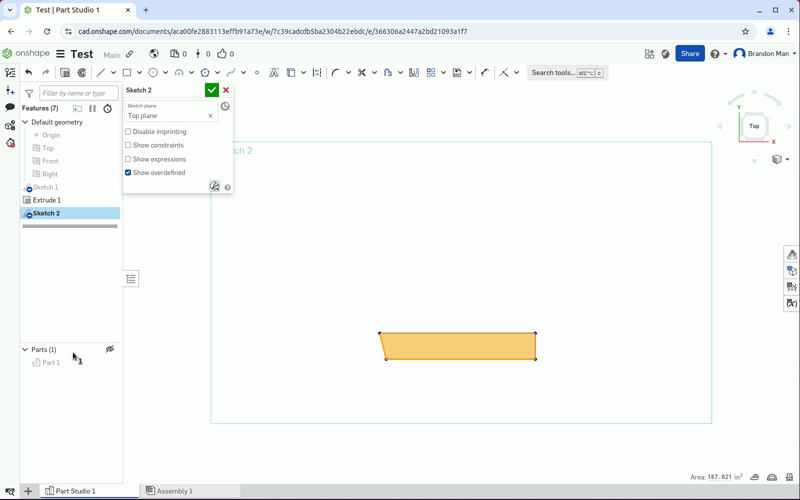
key(shift+y)
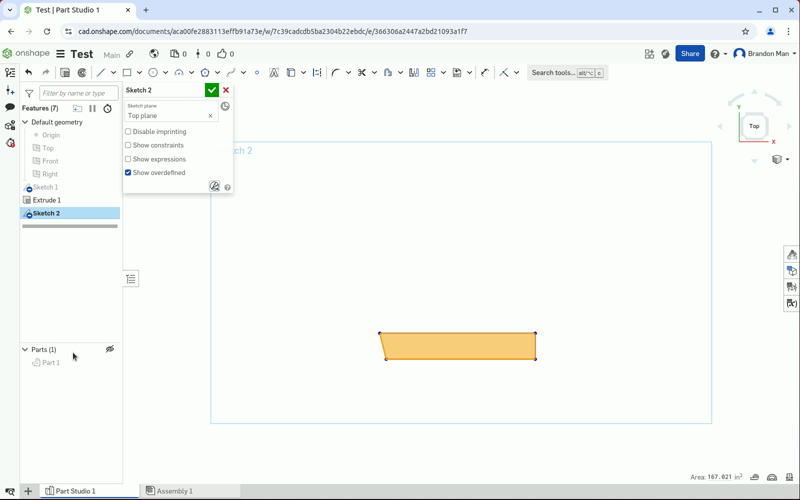
key(shift+e)
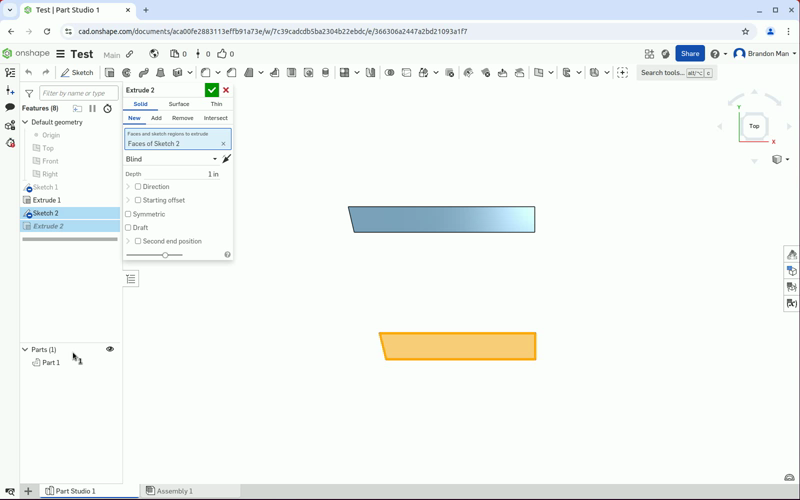
mouse_move(143, 106)
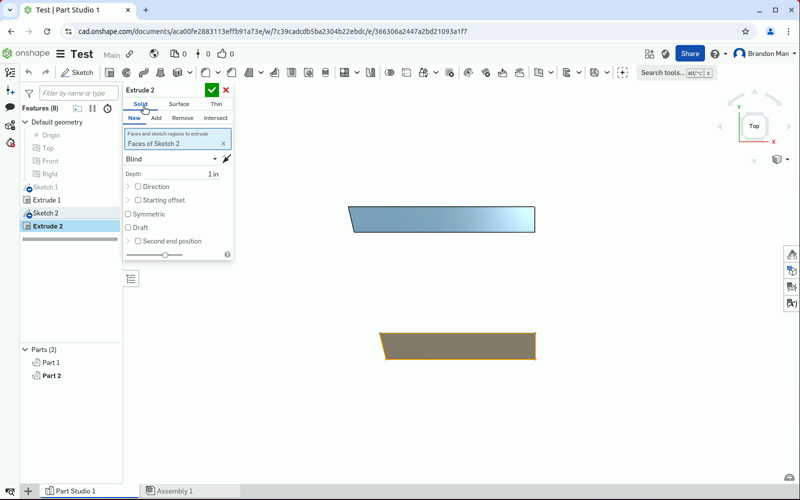
click(143, 106)
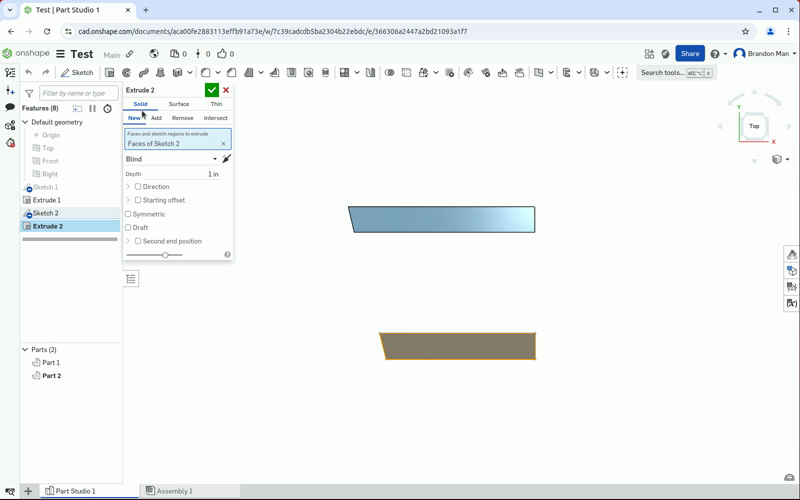
mouse_move(137, 120)
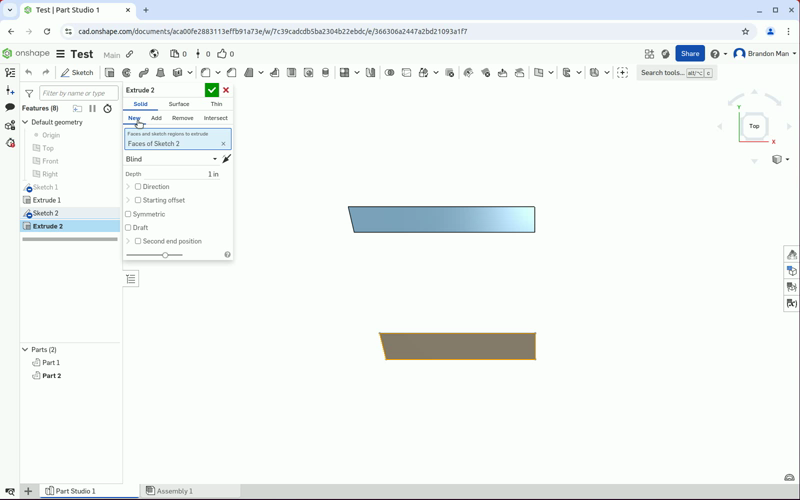
click(137, 120)
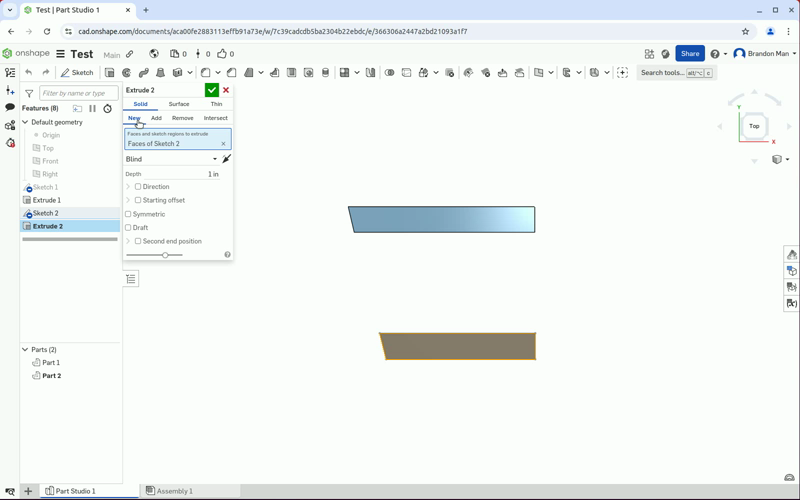
key(tab, 4)
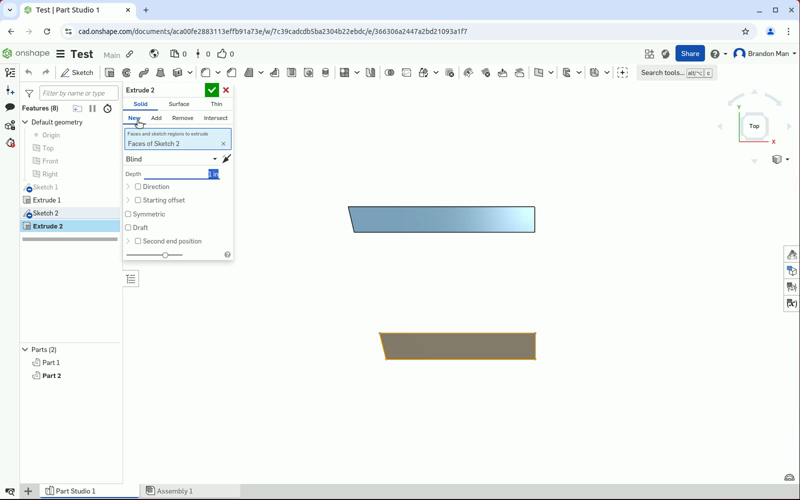
text(0.963)
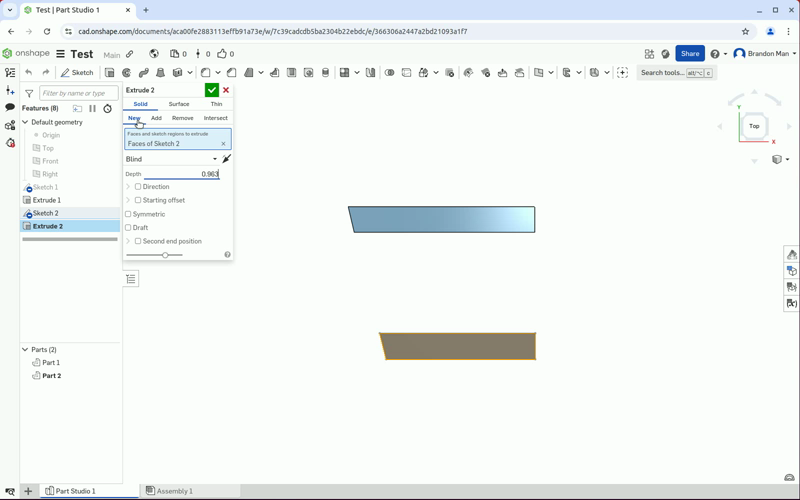
key(enter)
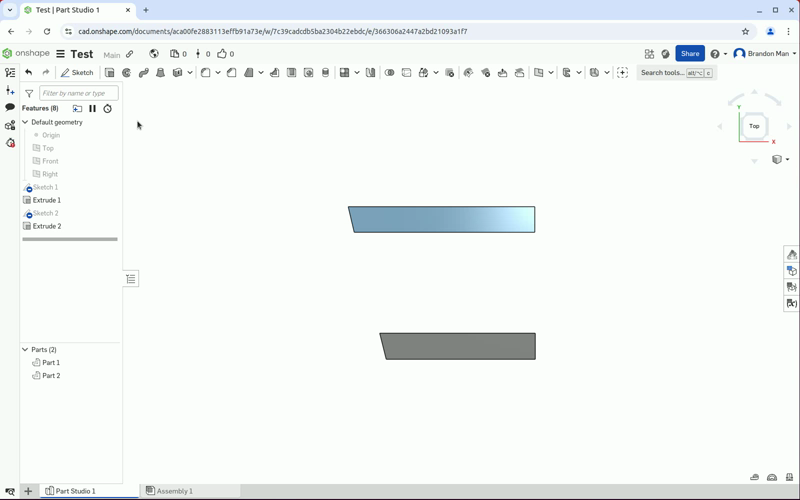
key(shift+h)
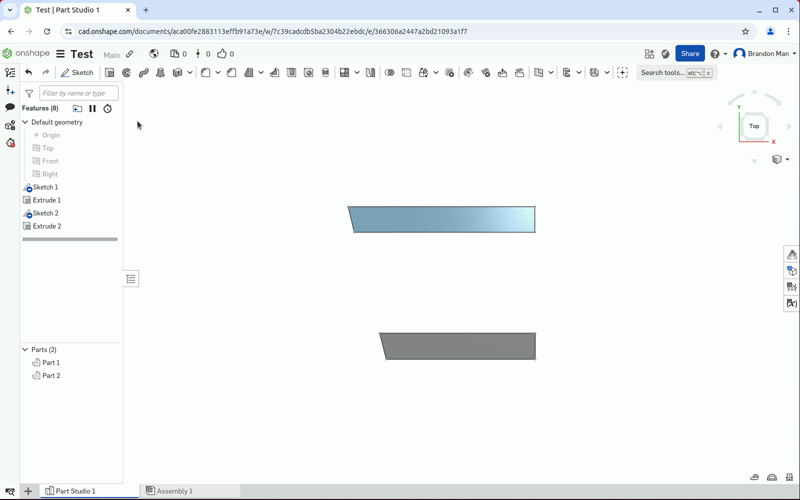
key(shift+h)
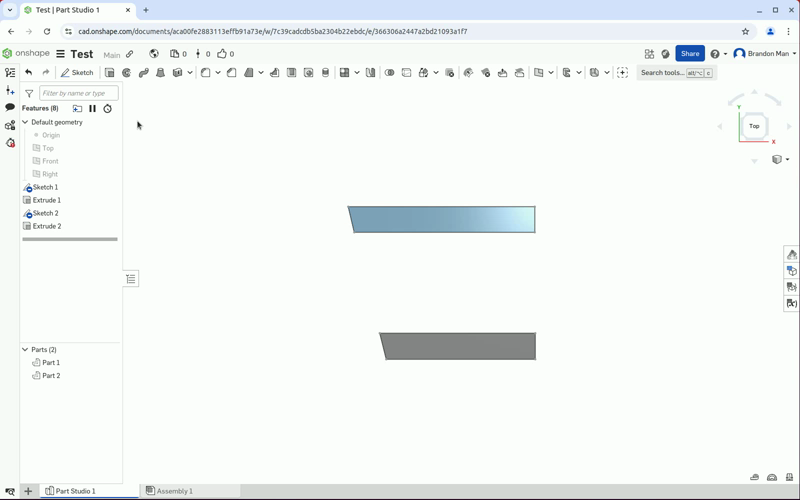
key(shift+7)
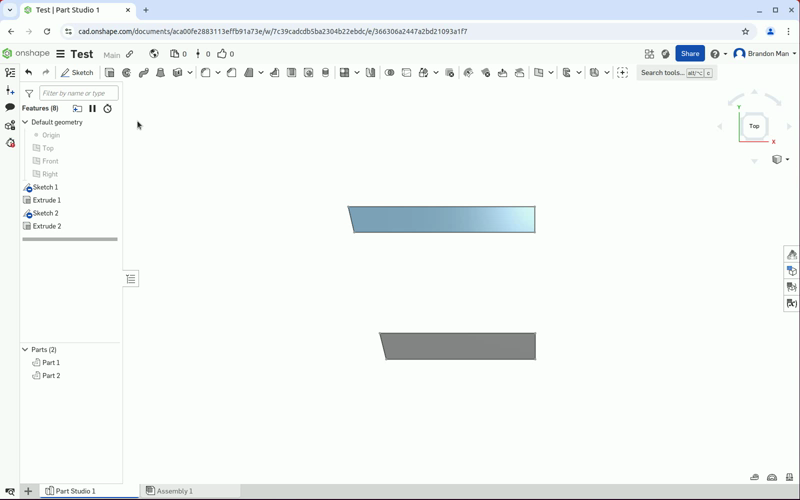
key(up, 3)
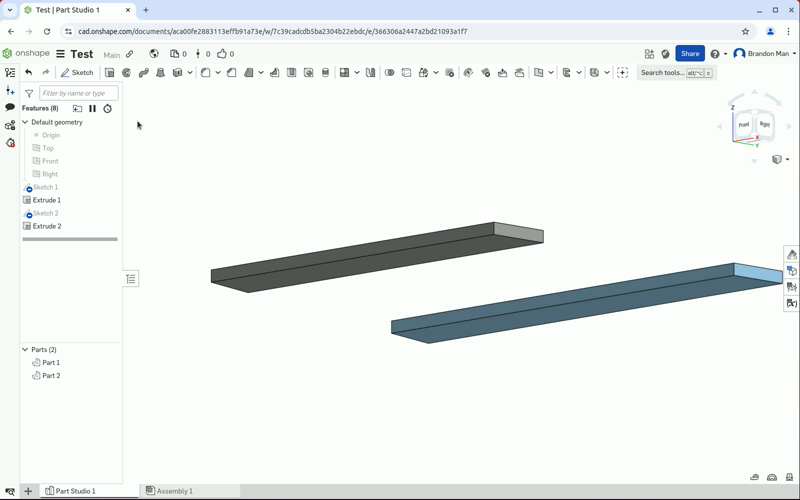
key(left, 3)
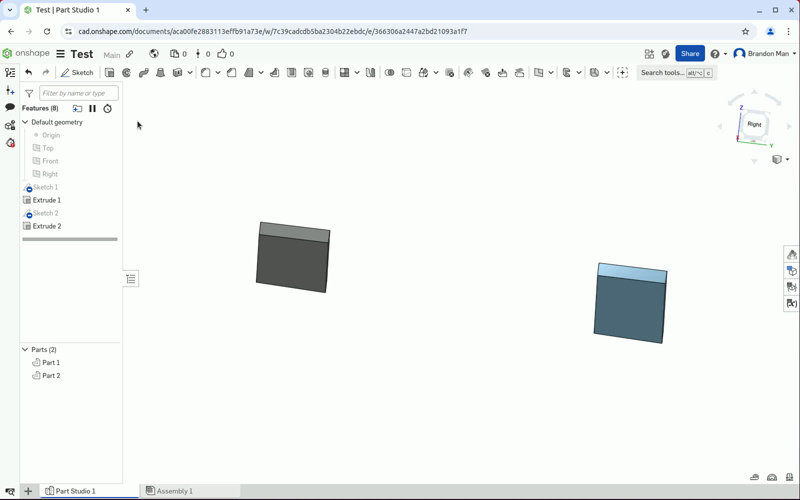
key(right, 3)
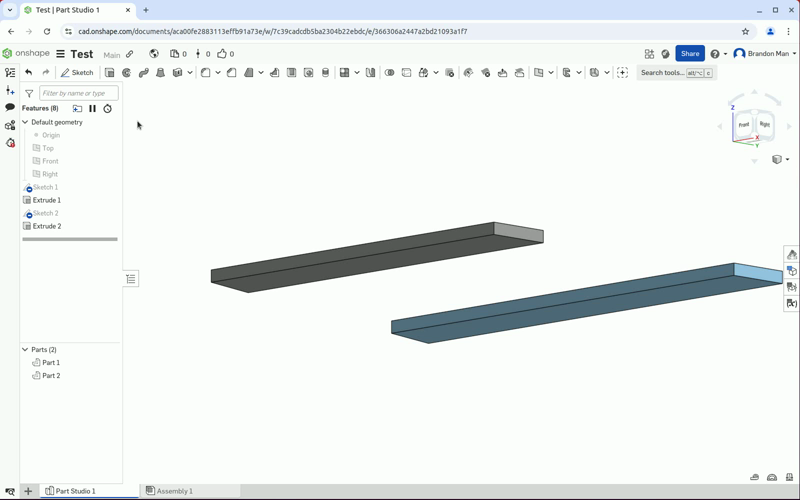
key(down, 3)
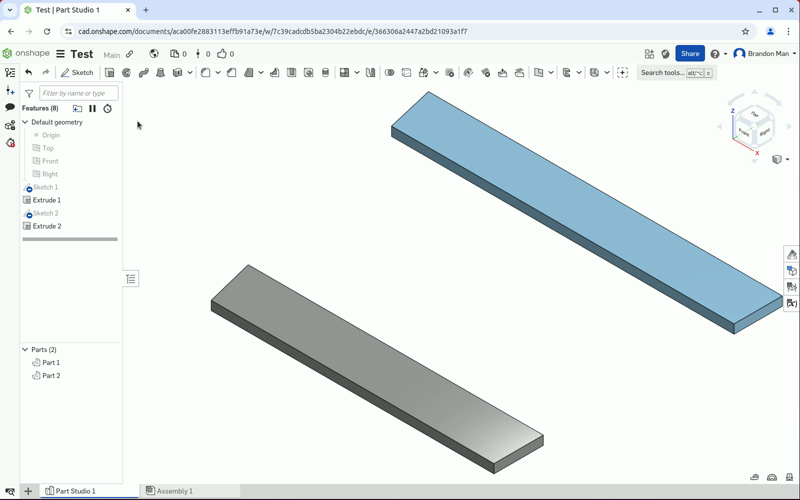
mouse_move(73, 189)
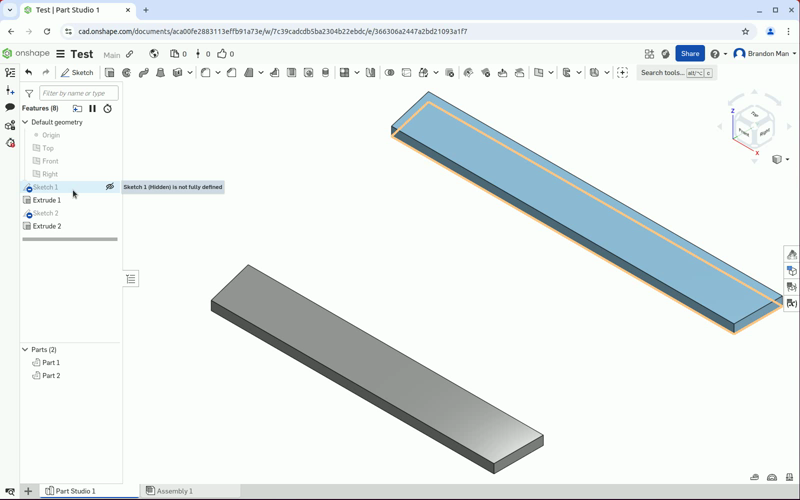
click(73, 189)